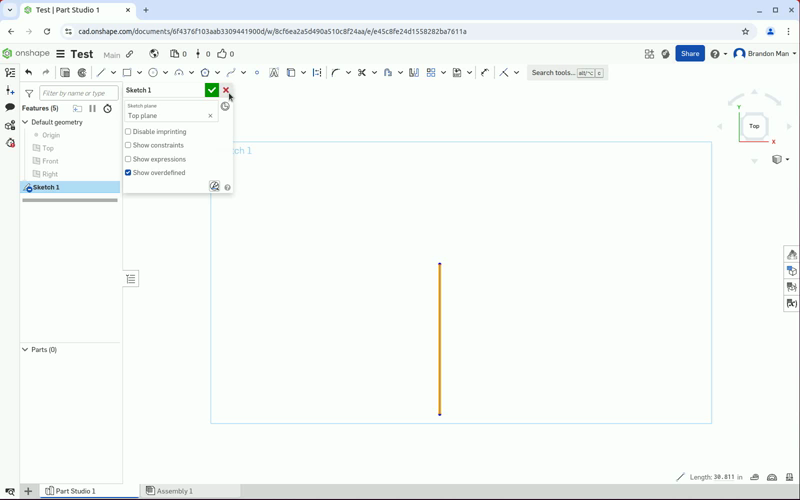
key(shift+h)
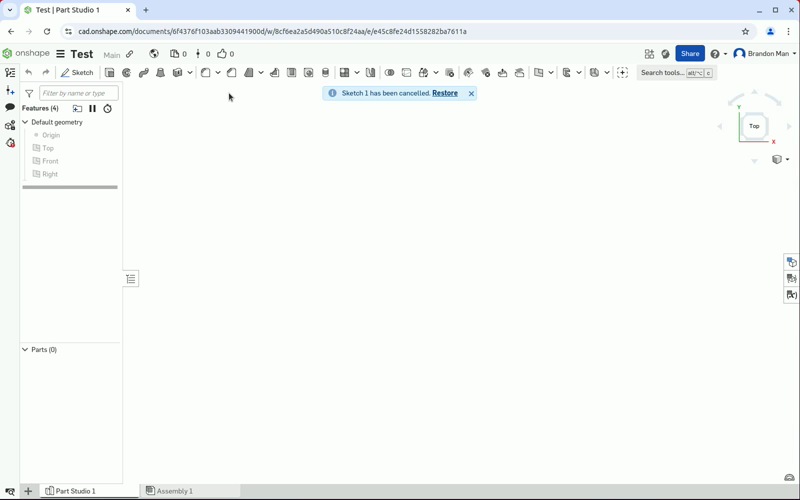
mouse_move(73, 352)
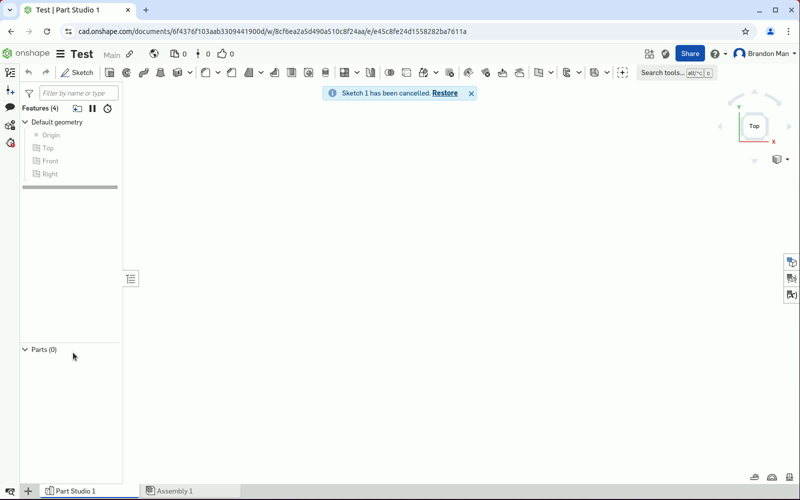
key(y)
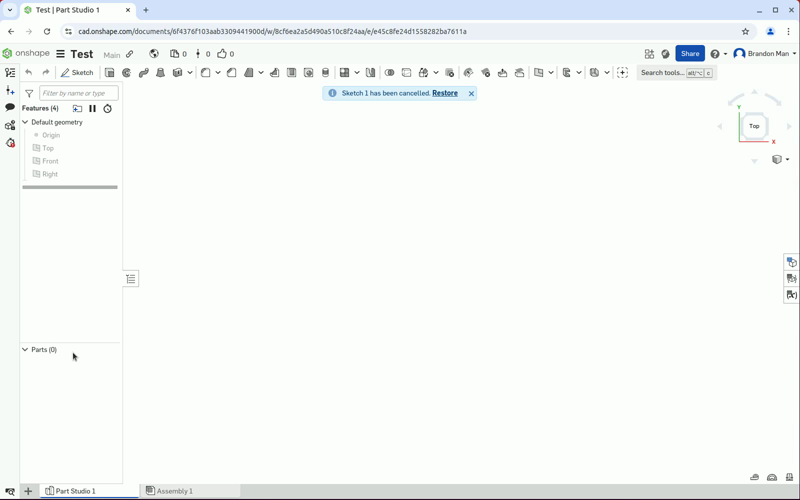
key(shift+p)
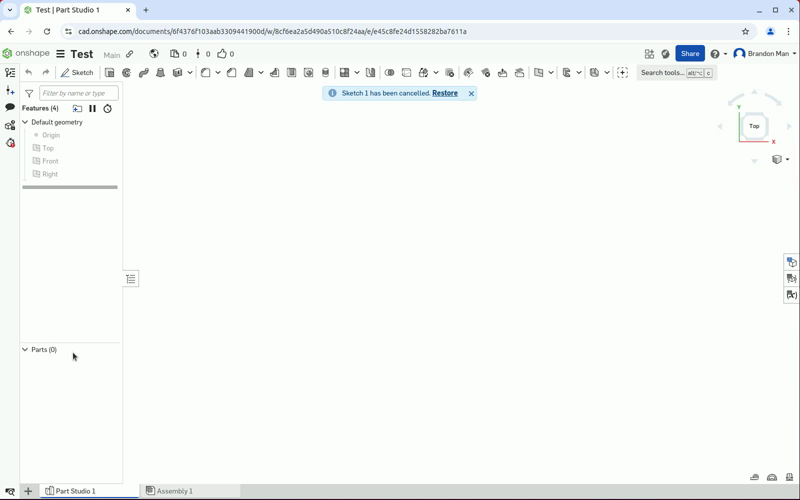
key(space)
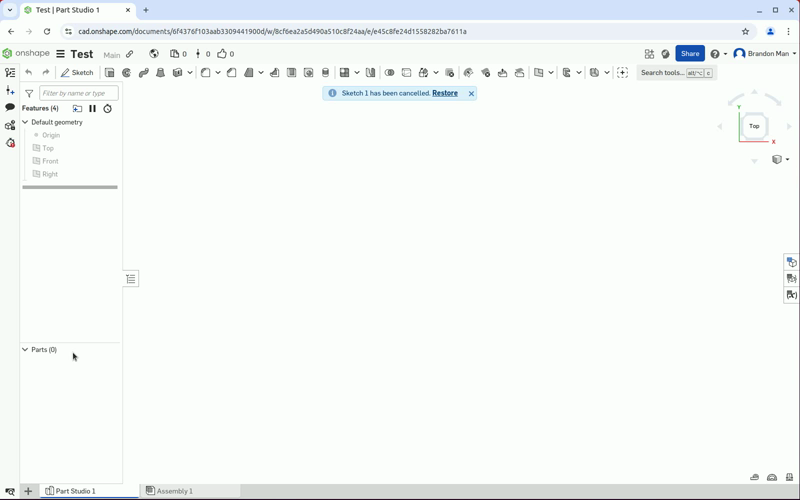
key_down(shift)
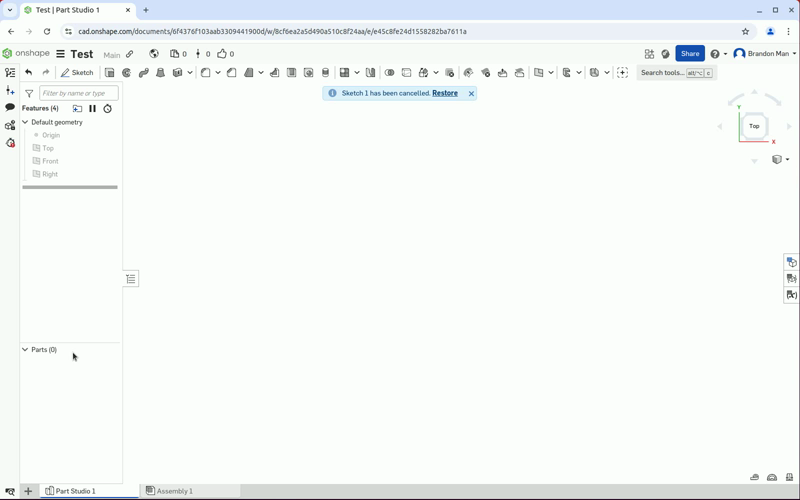
key(up)
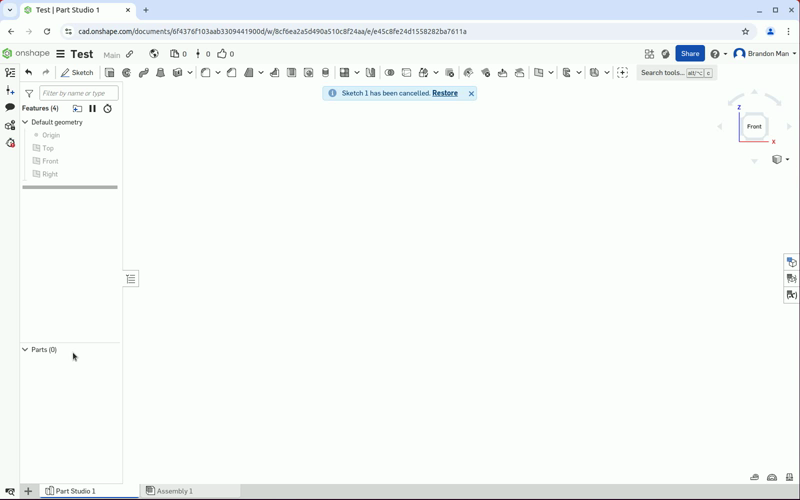
key_up(shift)
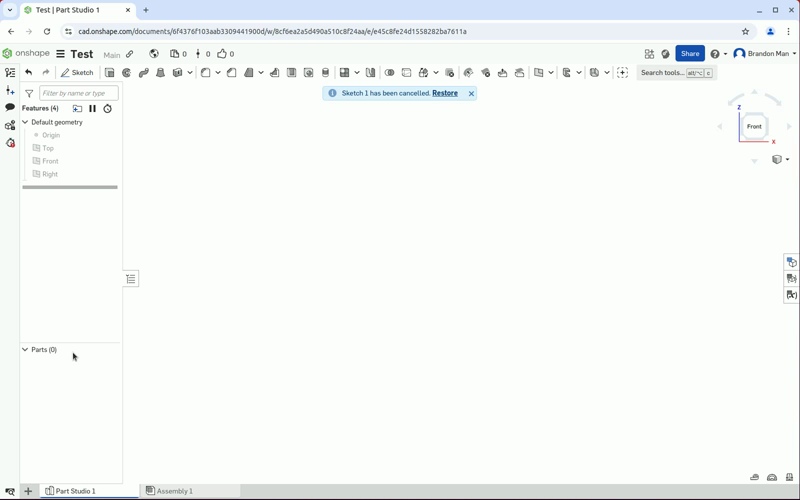
mouse_move(73, 352)
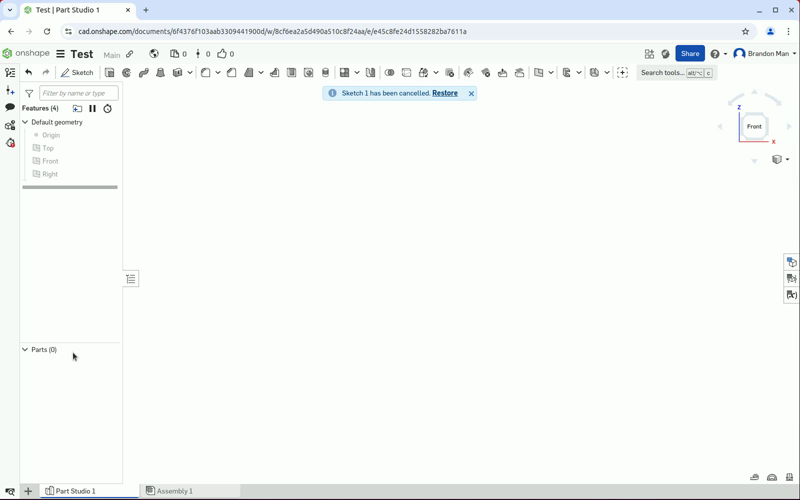
key(shift+y)
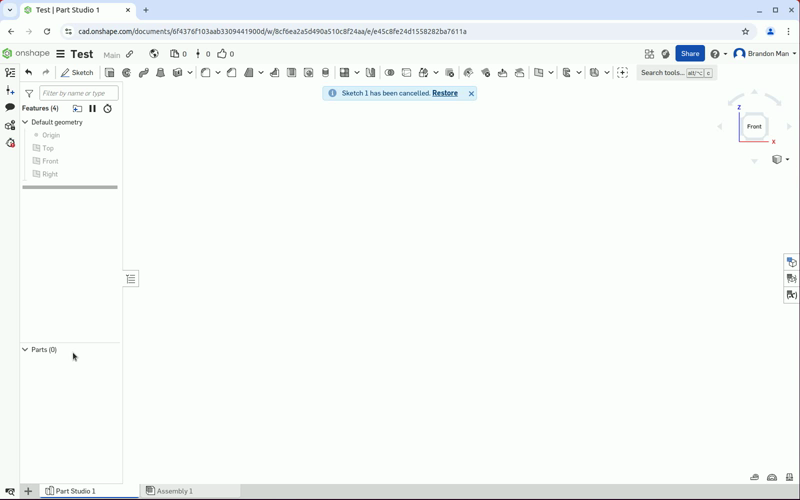
key(shift+s)
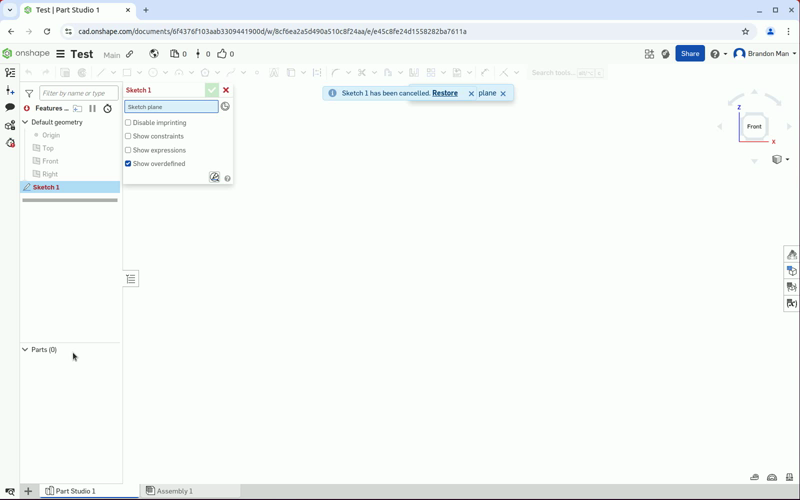
mouse_move(73, 163)
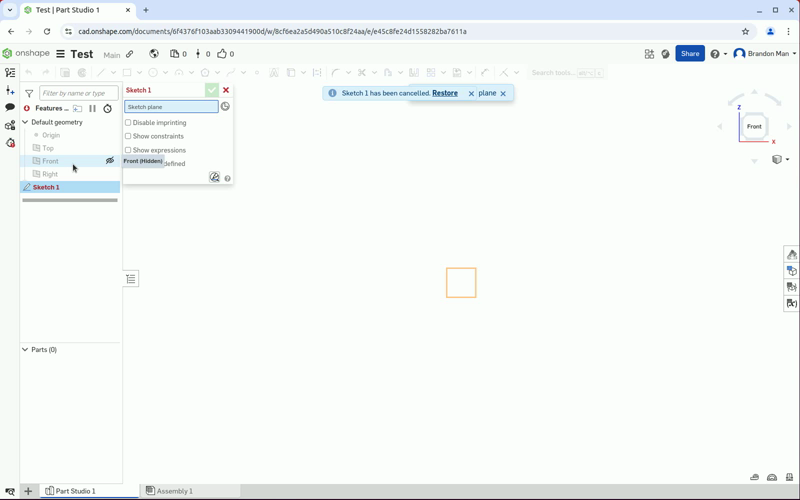
click(73, 163)
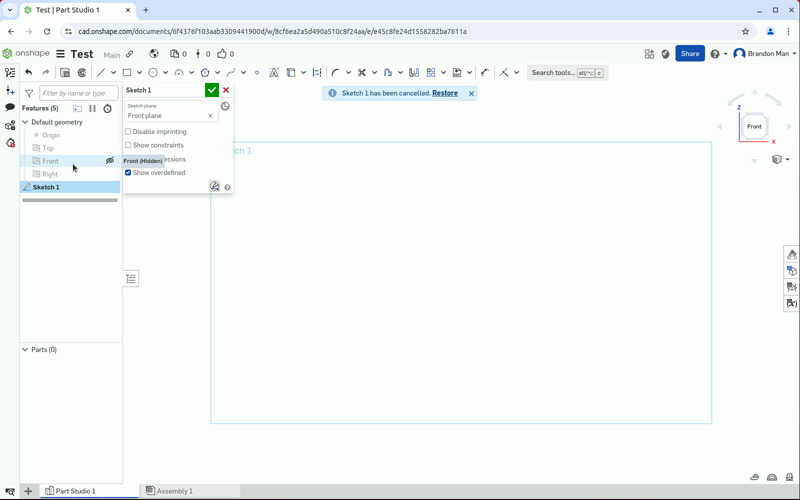
mouse_move(73, 352)
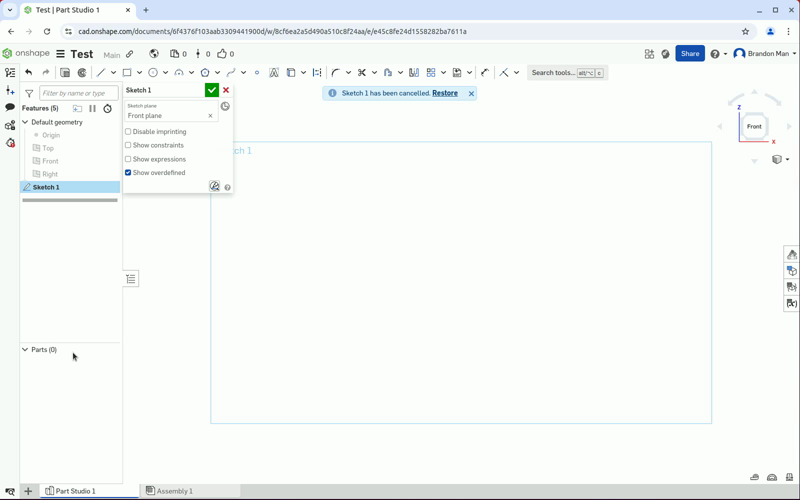
key(y)
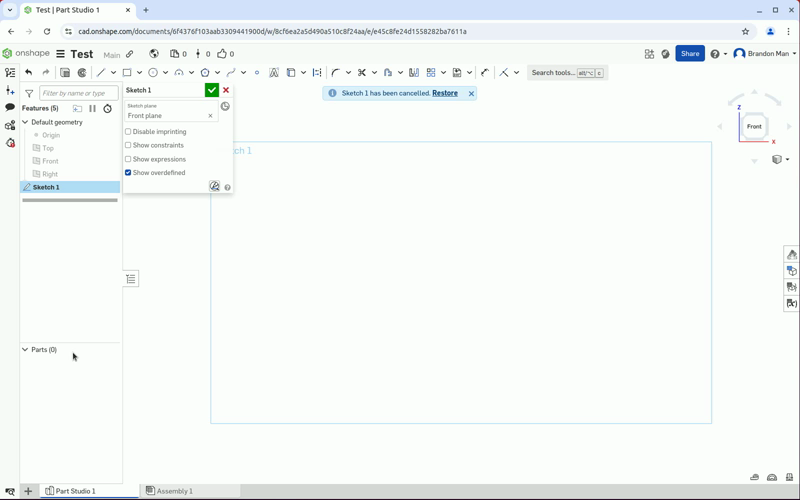
key(l)
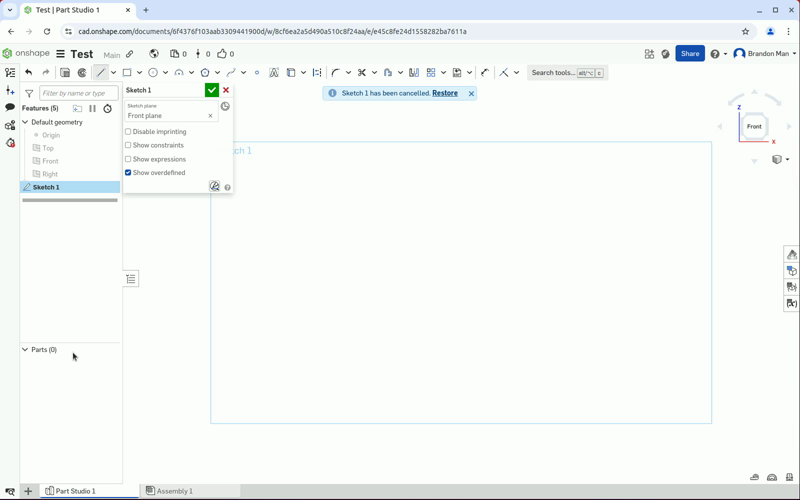
key_down(shift)
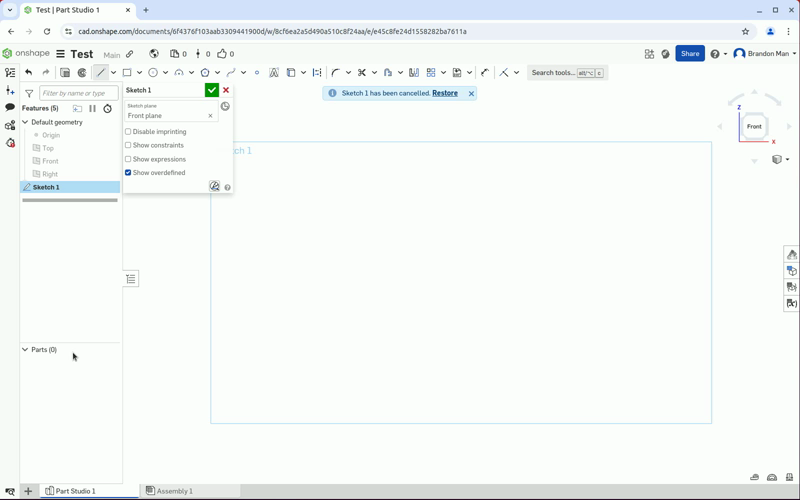
mouse_move(436, 309)
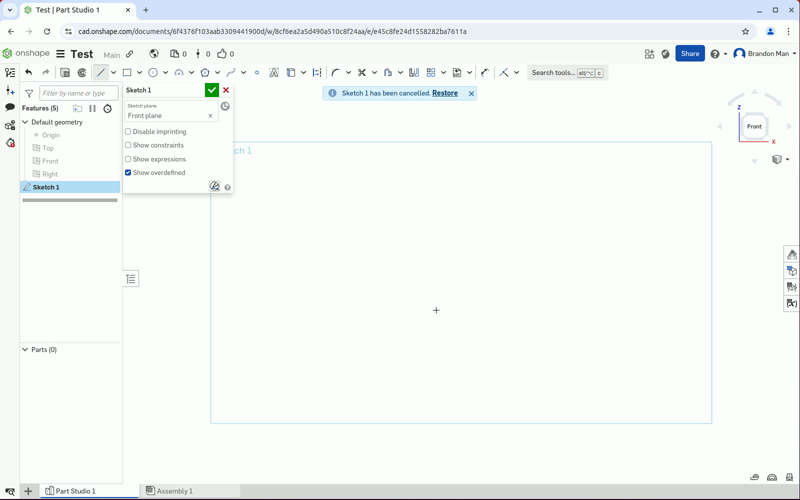
click(436, 309)
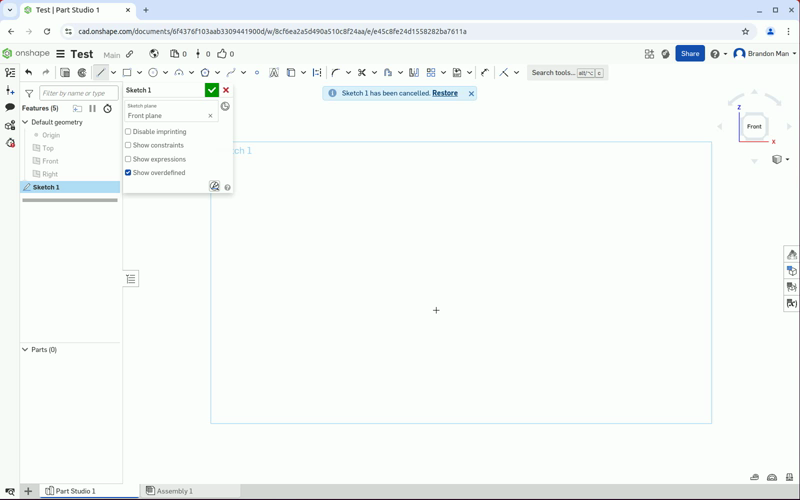
key_up(shift)
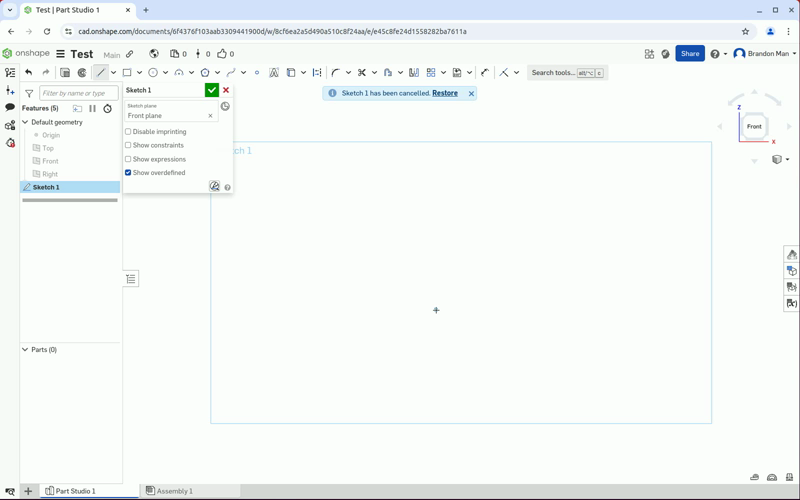
key_down(shift)
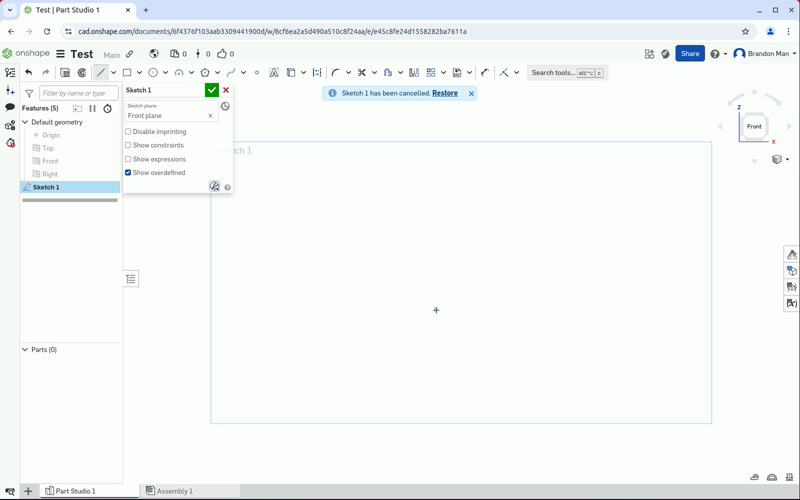
mouse_move(466, 309)
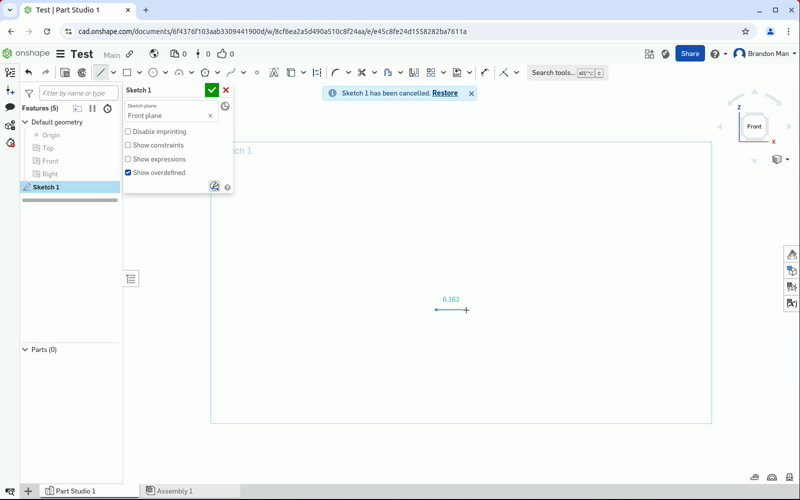
mouse_move(471, 309)
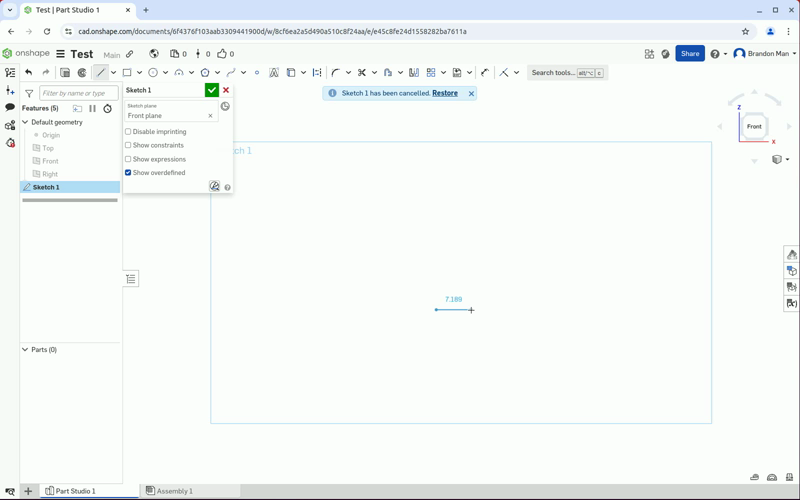
click(471, 309)
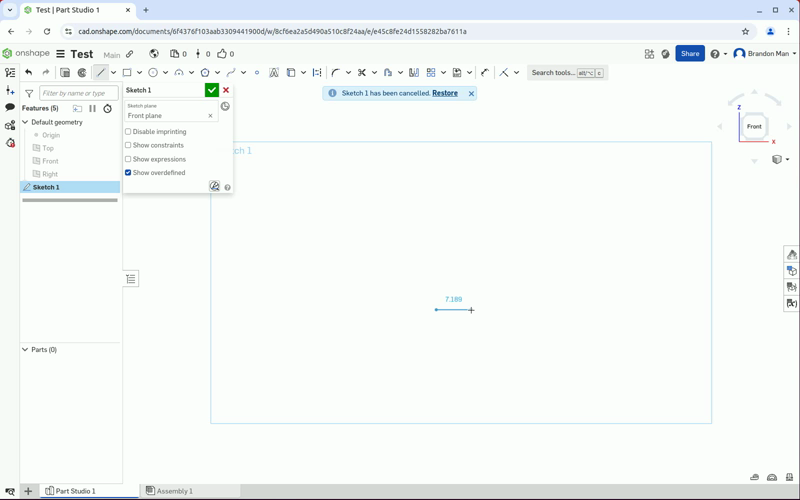
key_up(shift)
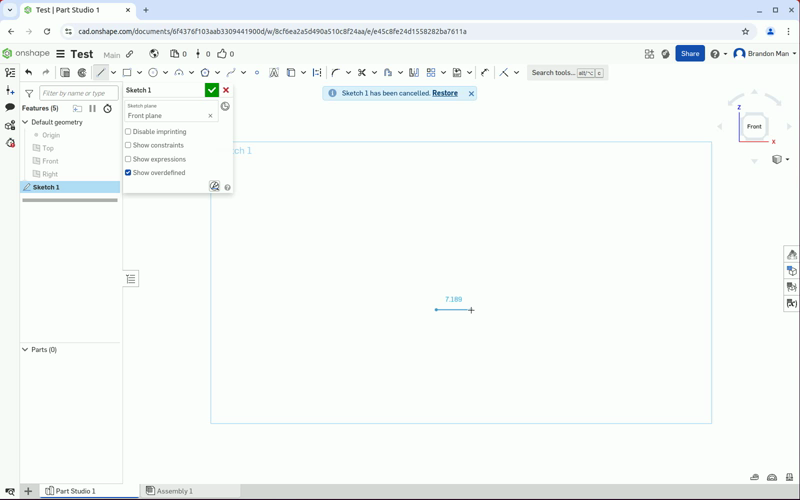
key_down(shift)
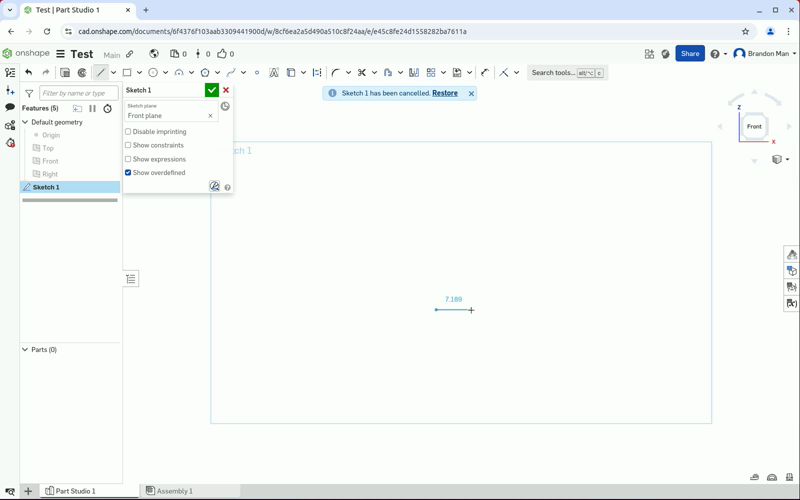
mouse_move(471, 170)
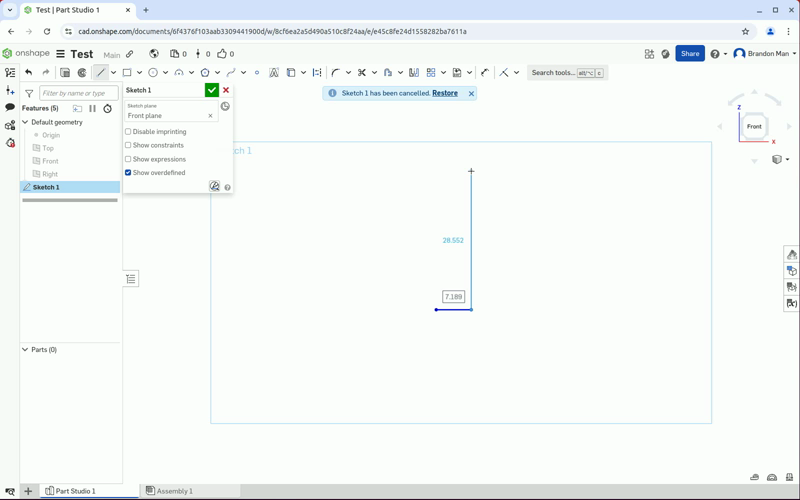
click(471, 170)
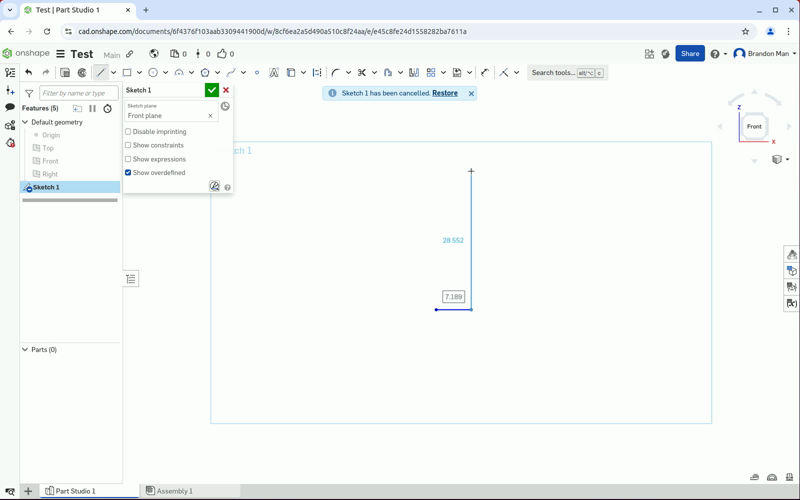
key_up(shift)
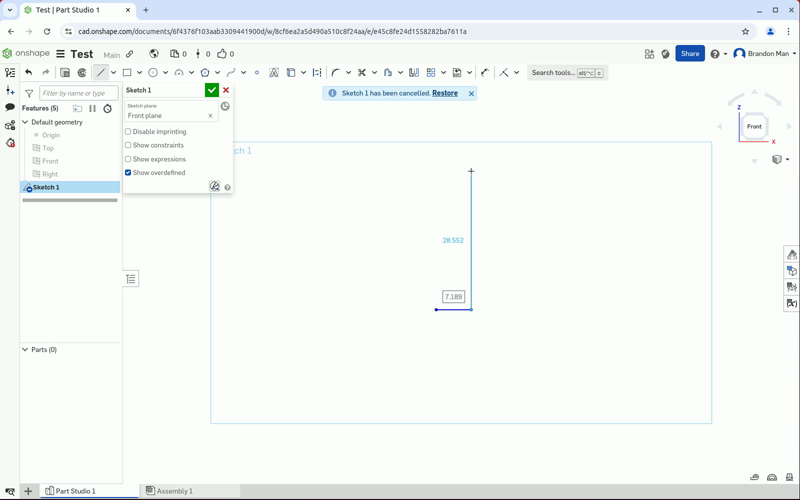
key_down(shift)
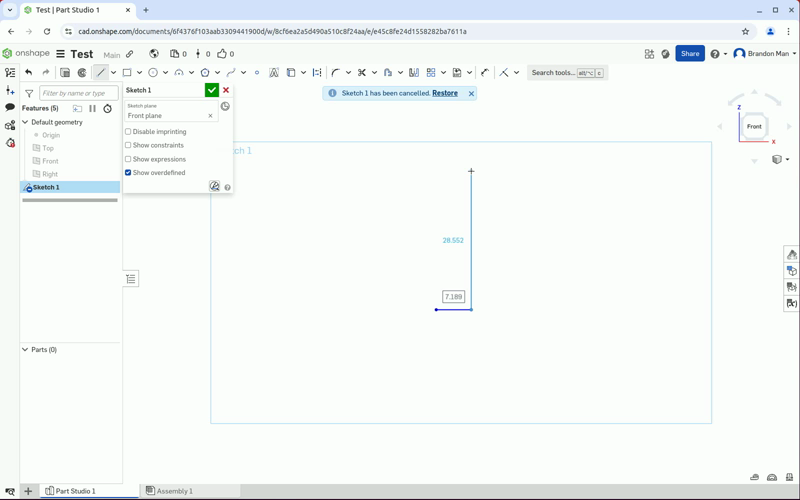
mouse_move(501, 170)
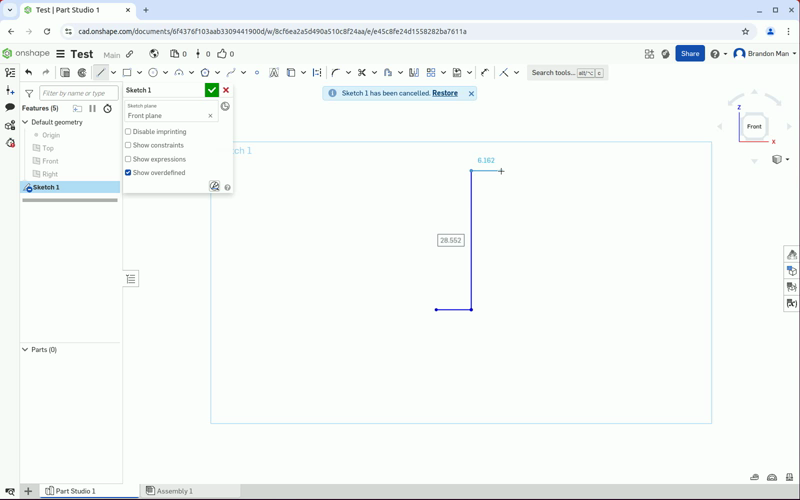
mouse_move(436, 170)
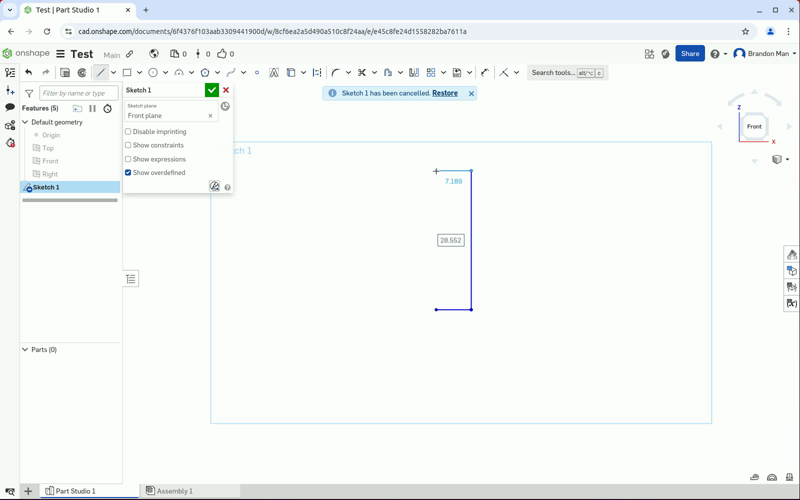
click(436, 170)
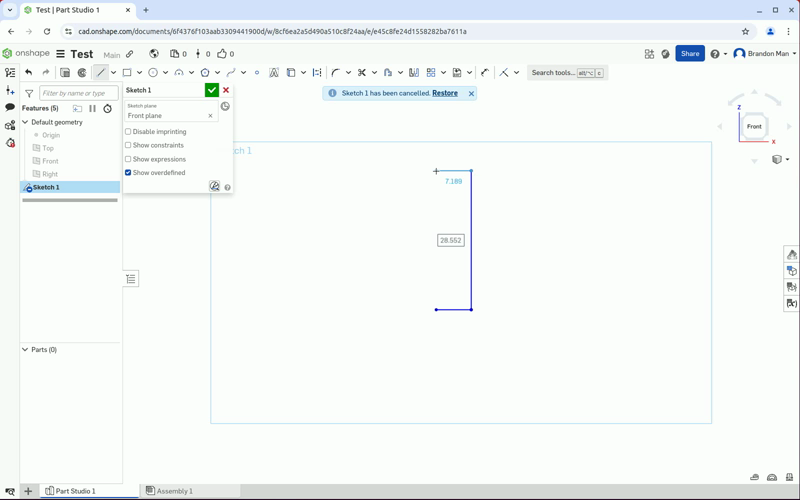
key_up(shift)
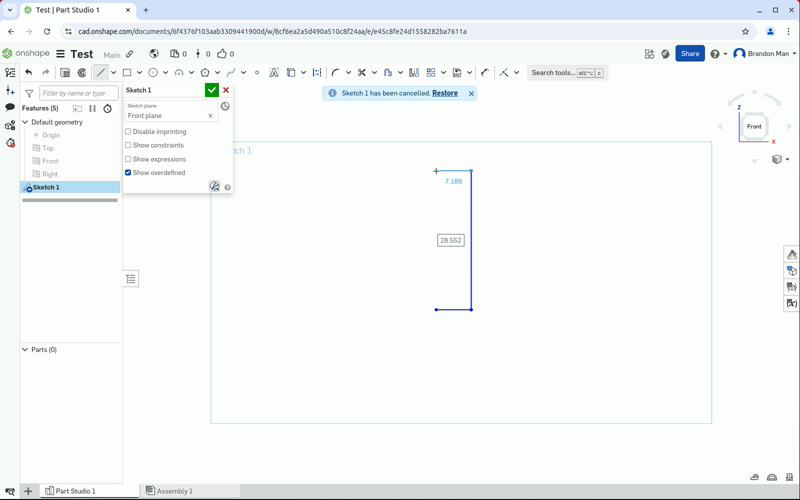
key_down(shift)
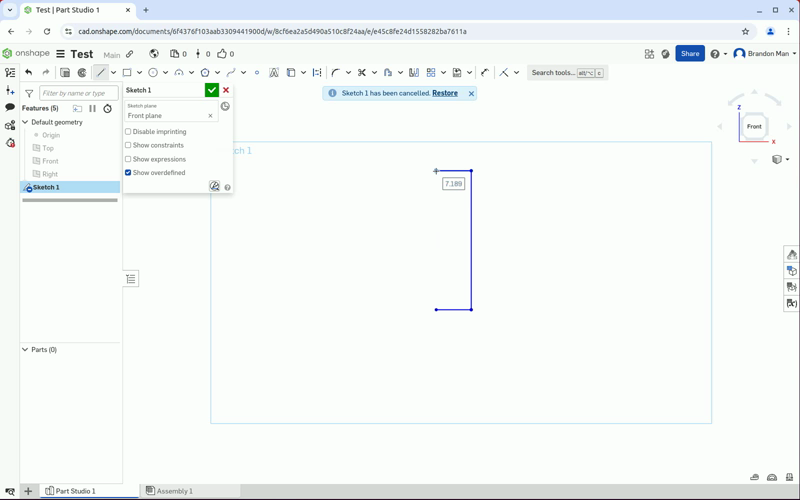
mouse_move(436, 309)
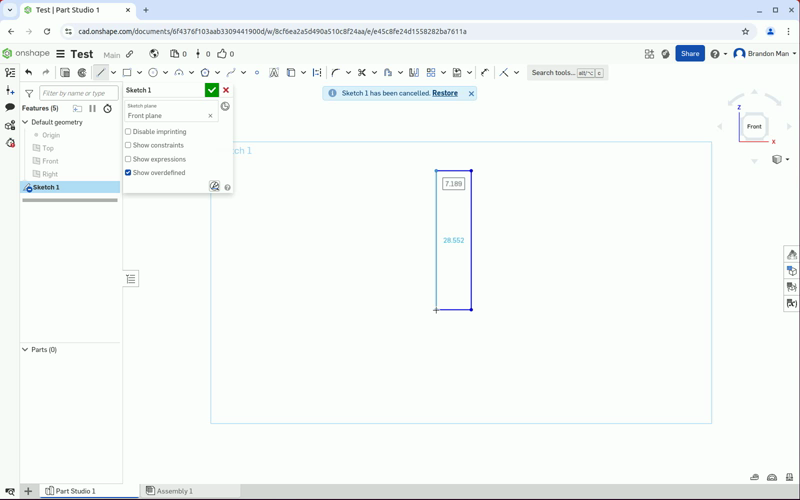
key_up(shift)
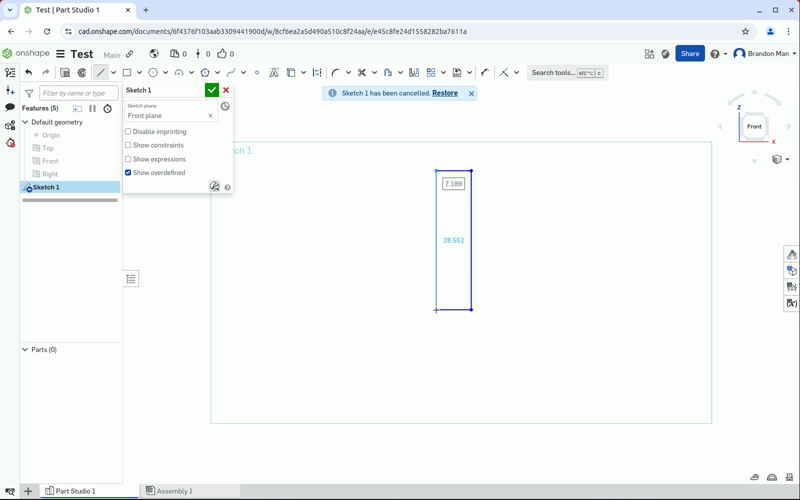
click(436, 309)
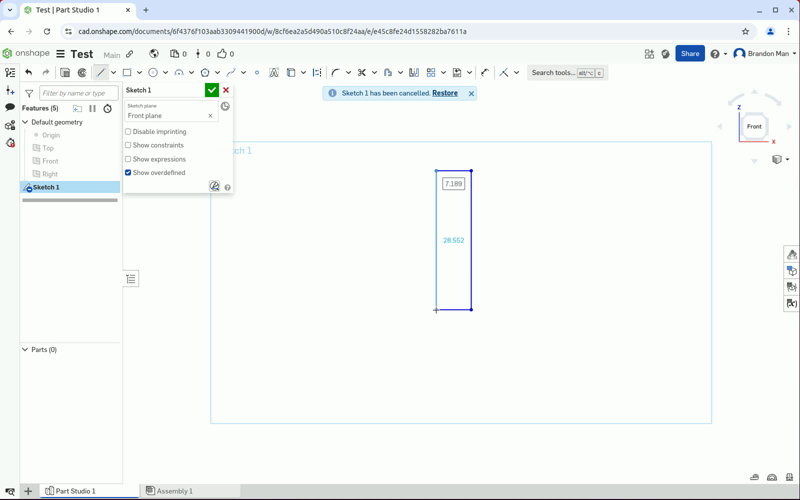
key(esc)
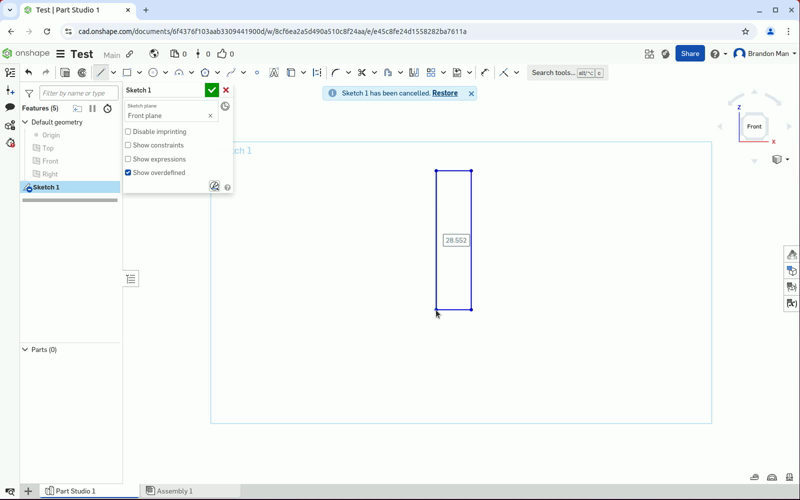
mouse_move(464, 174)
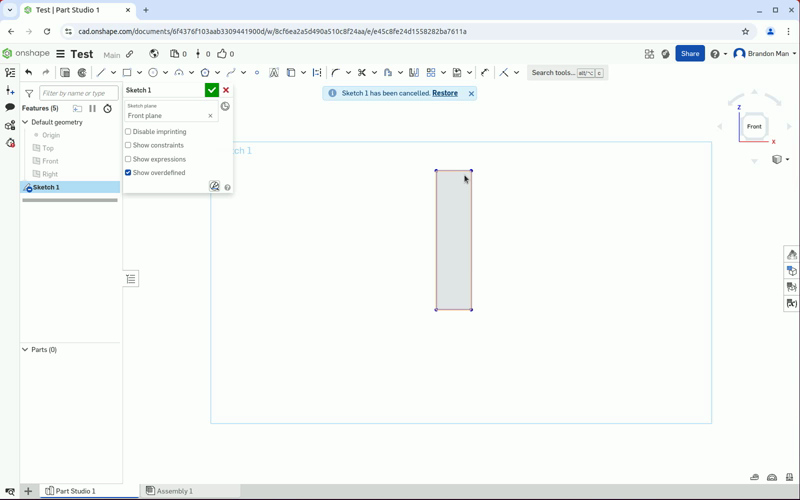
click(464, 174)
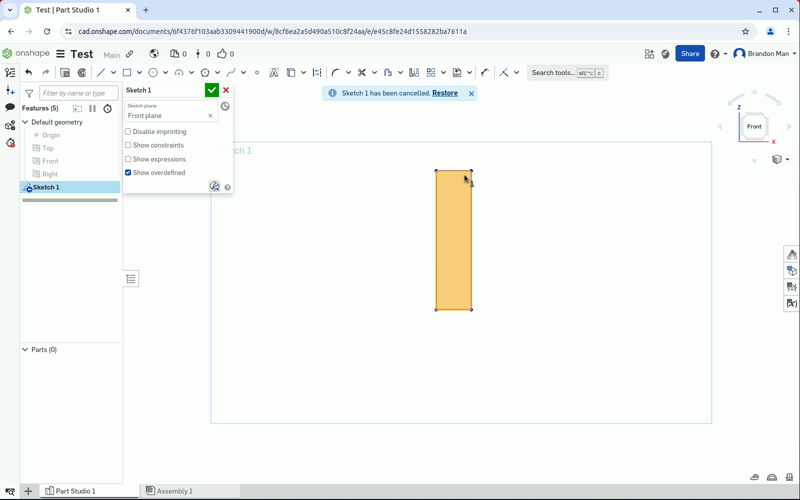
mouse_move(73, 352)
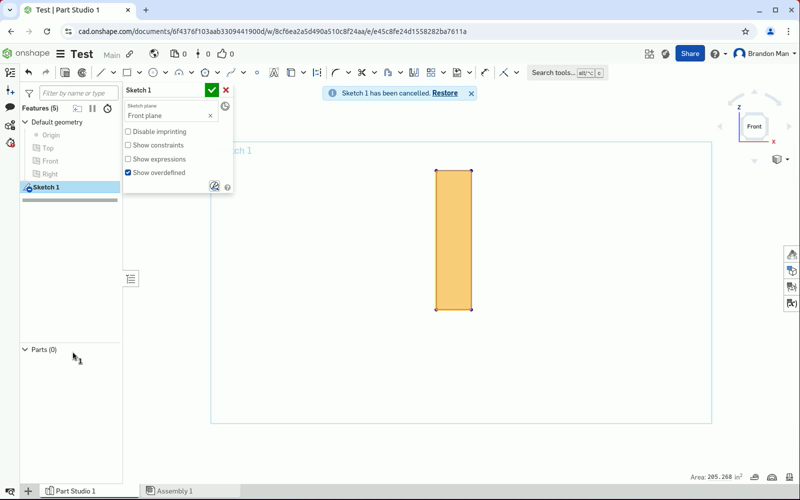
key(shift+y)
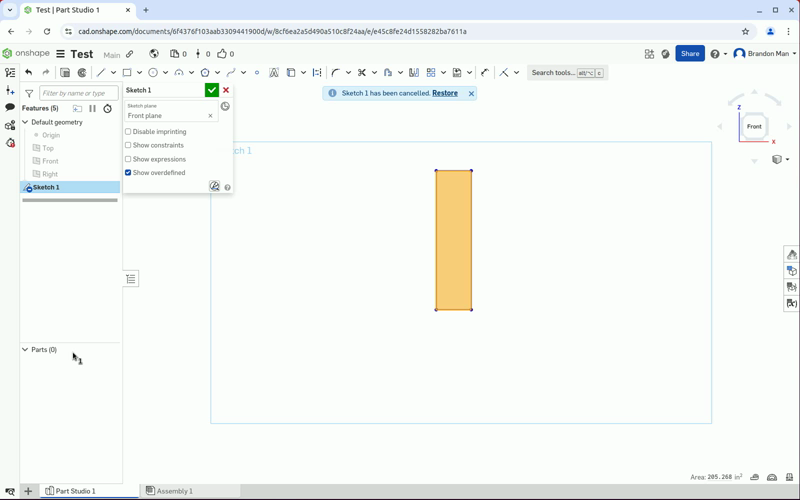
key(shift+e)
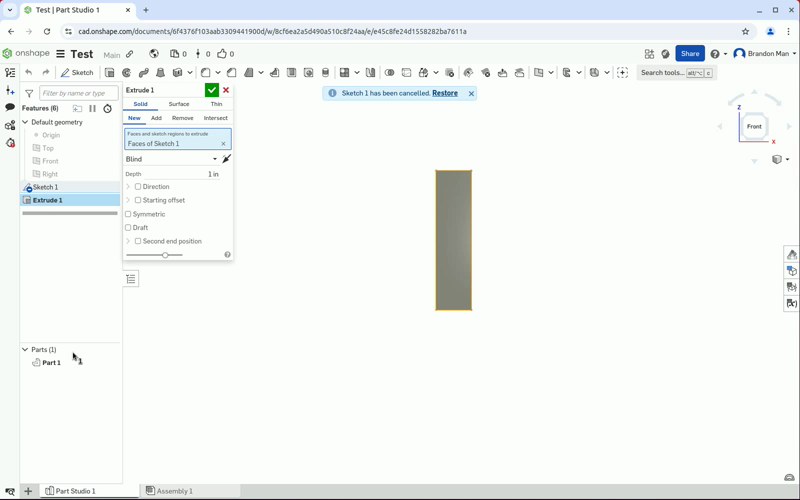
mouse_move(143, 106)
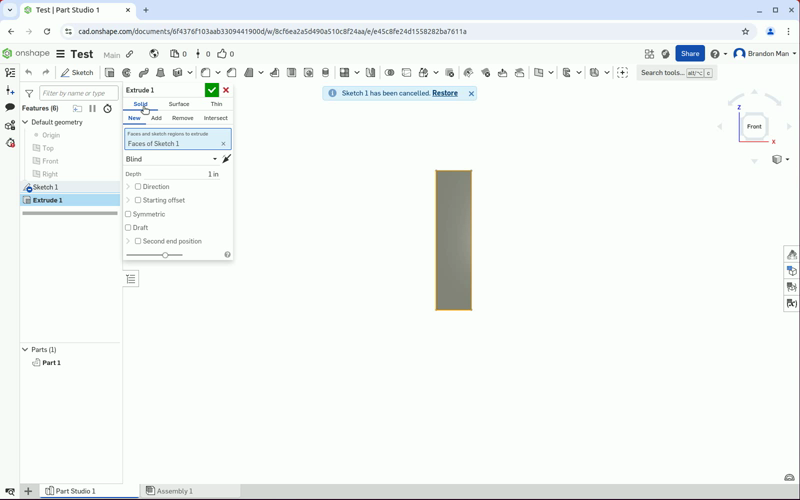
click(143, 106)
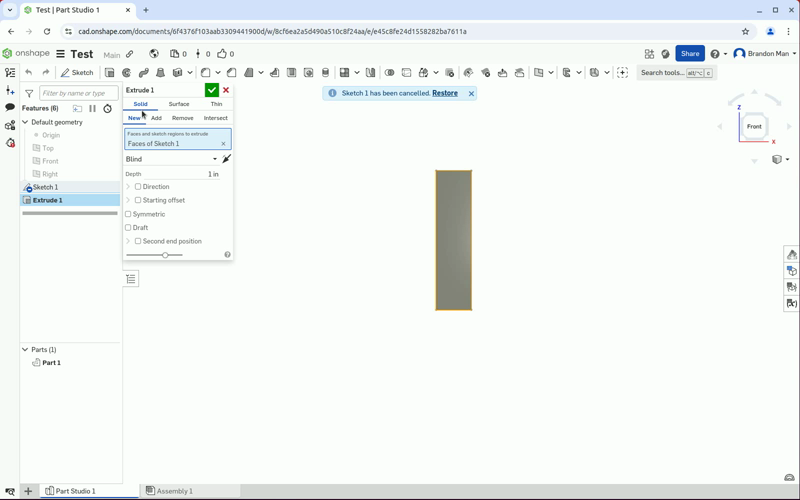
mouse_move(137, 120)
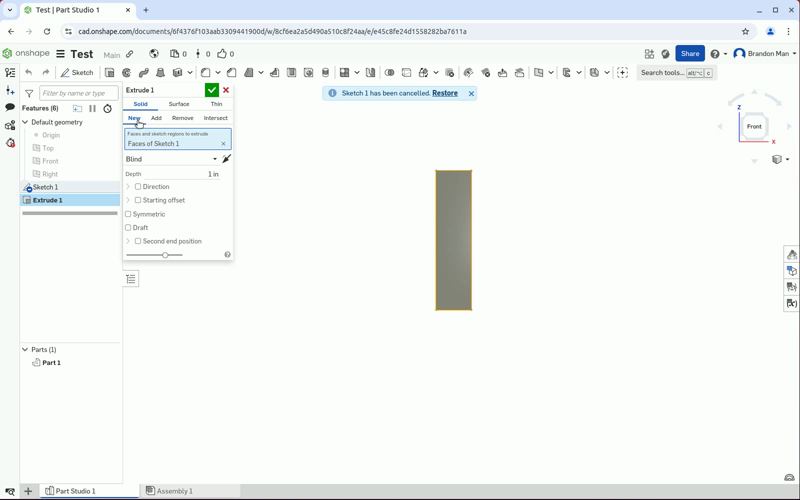
click(137, 120)
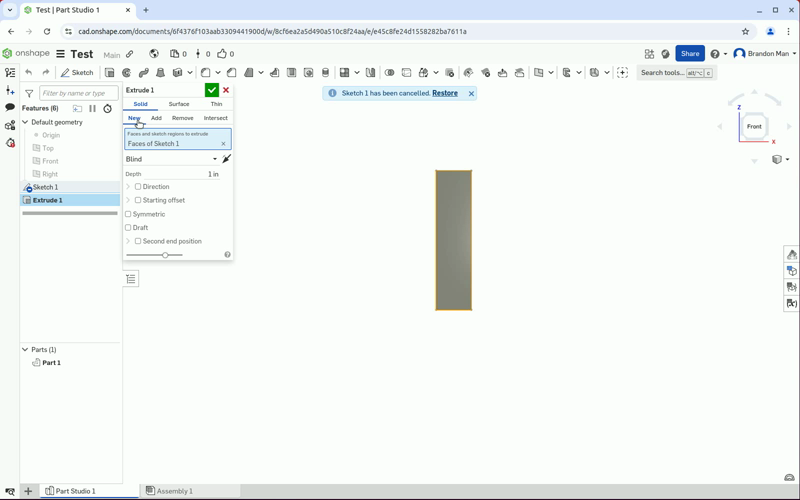
key(tab, 4)
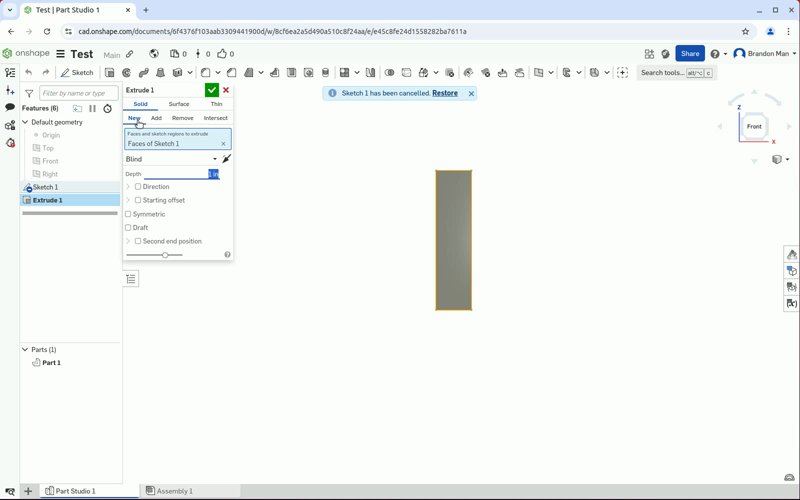
text(0.963)
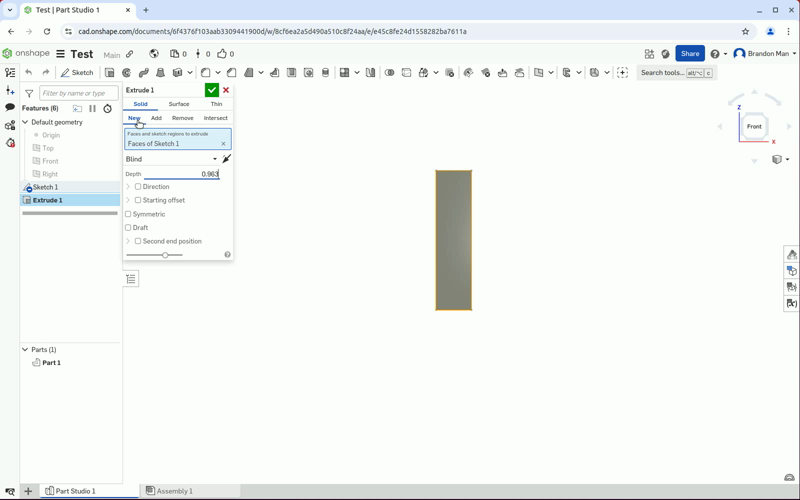
key(enter)
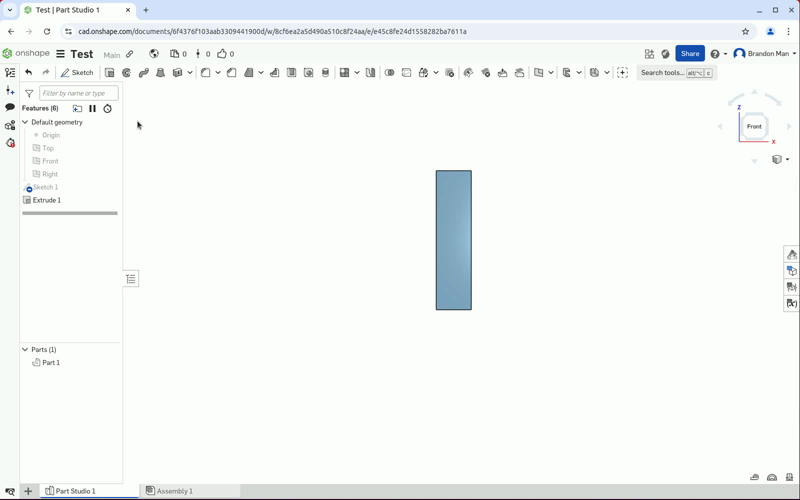
key(shift+h)
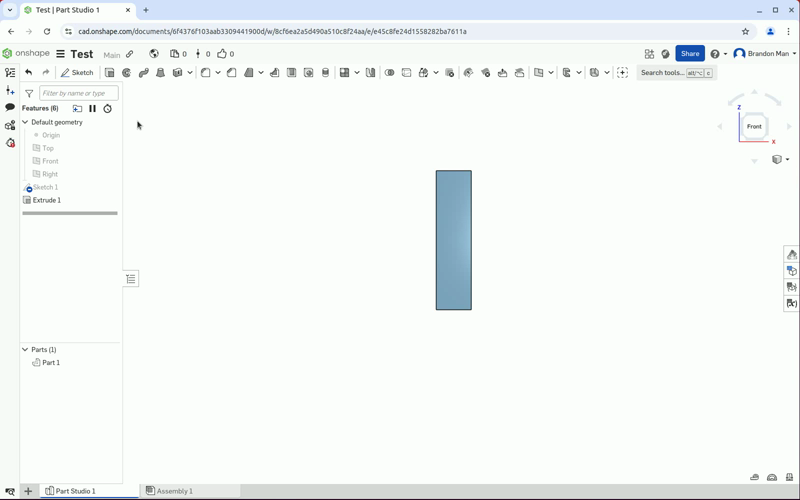
key(shift+h)
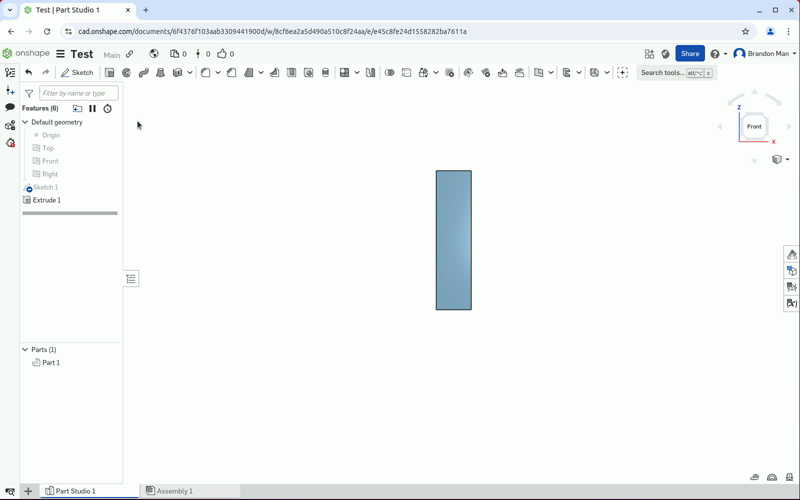
mouse_move(73, 189)
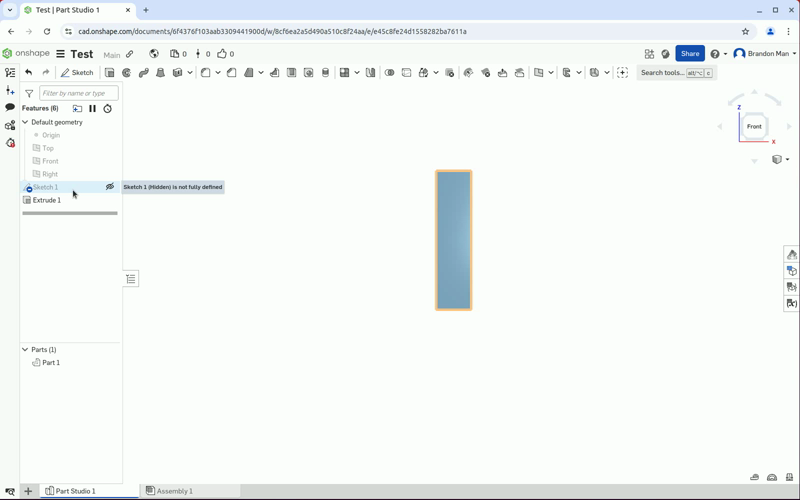
click(73, 189)
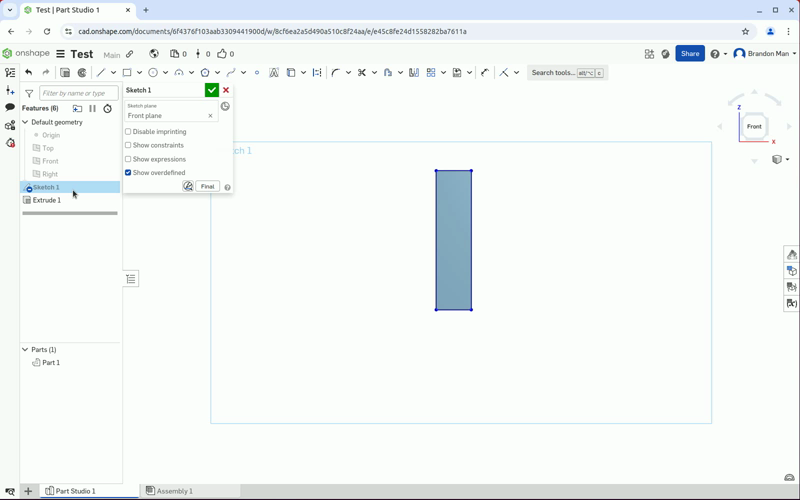
mouse_move(229, 92)
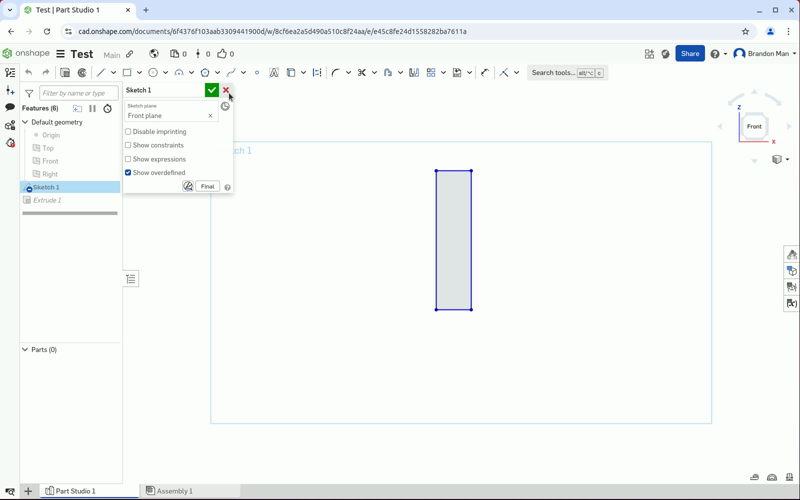
click(229, 92)
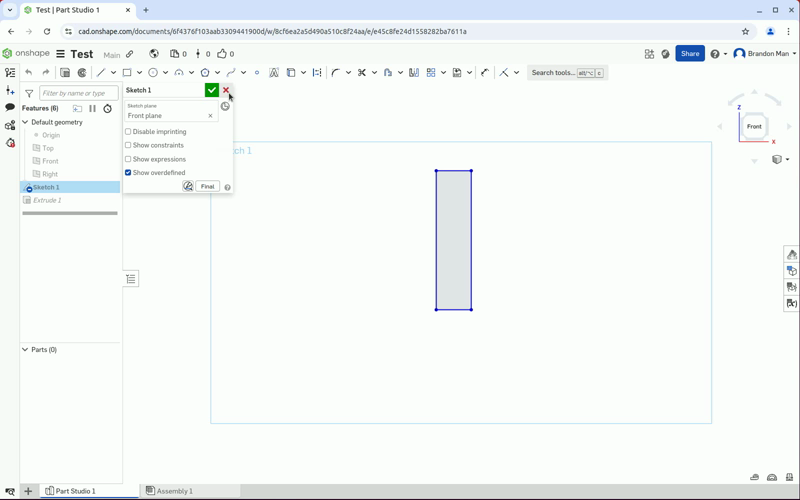
key(shift+s)
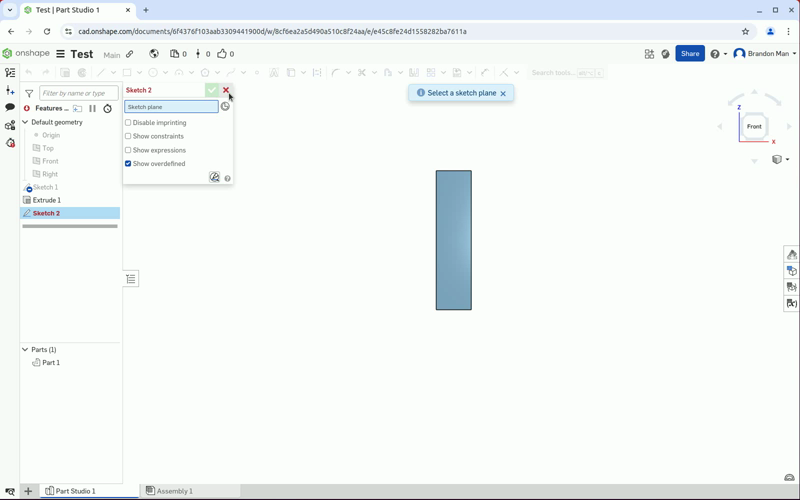
mouse_move(73, 163)
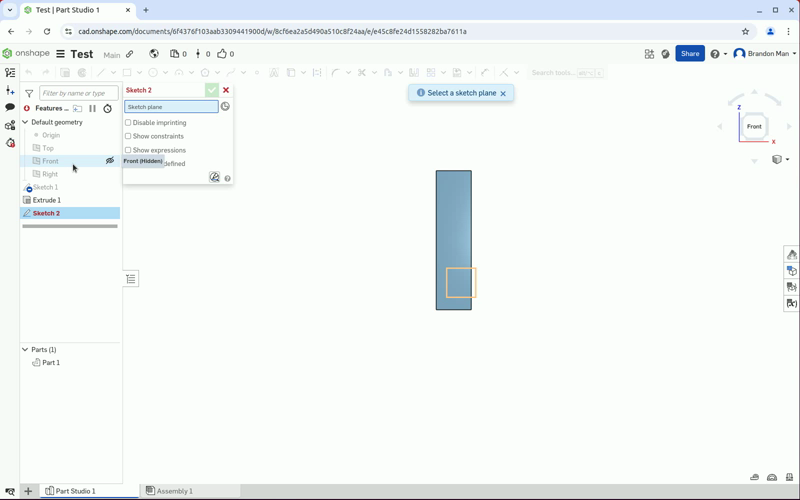
click(73, 163)
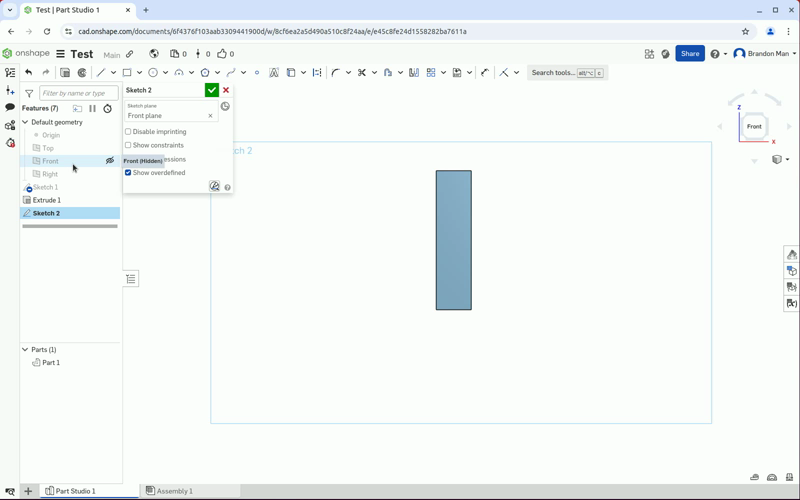
mouse_move(73, 352)
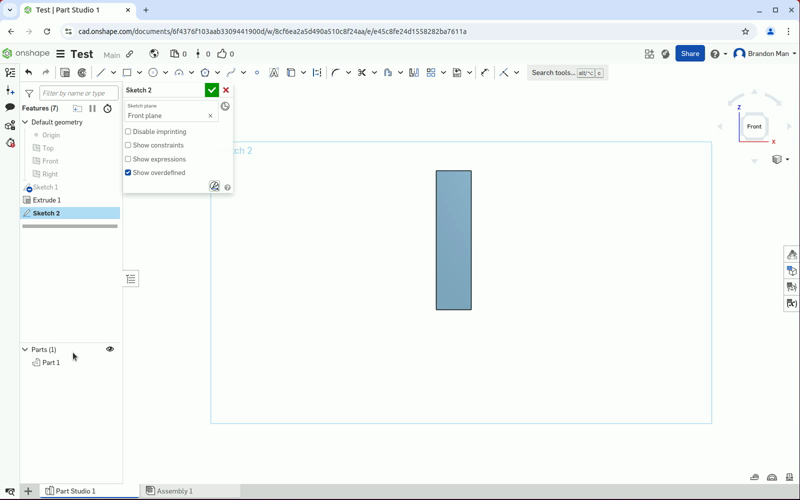
key(y)
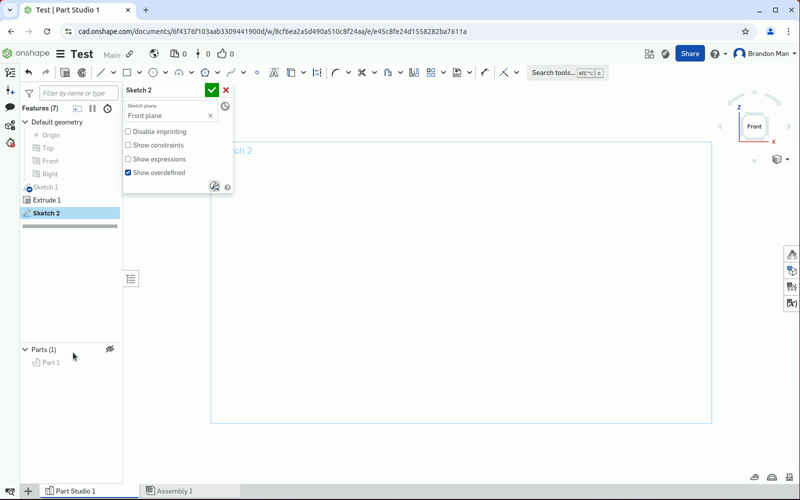
key(l)
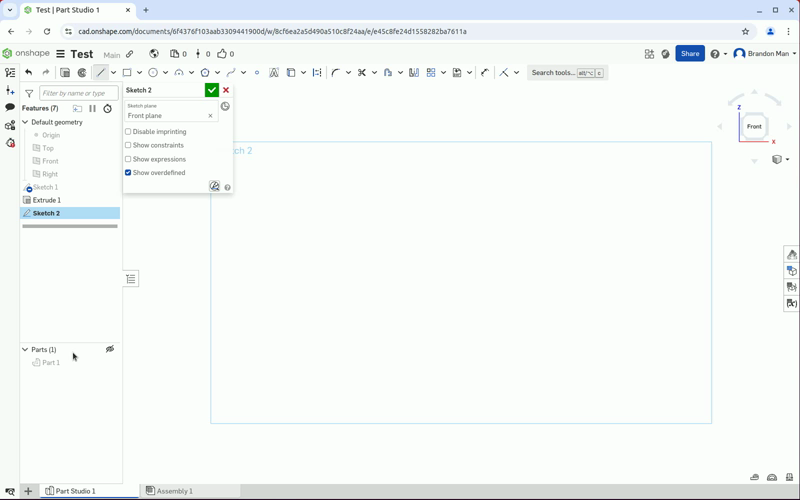
key_down(shift)
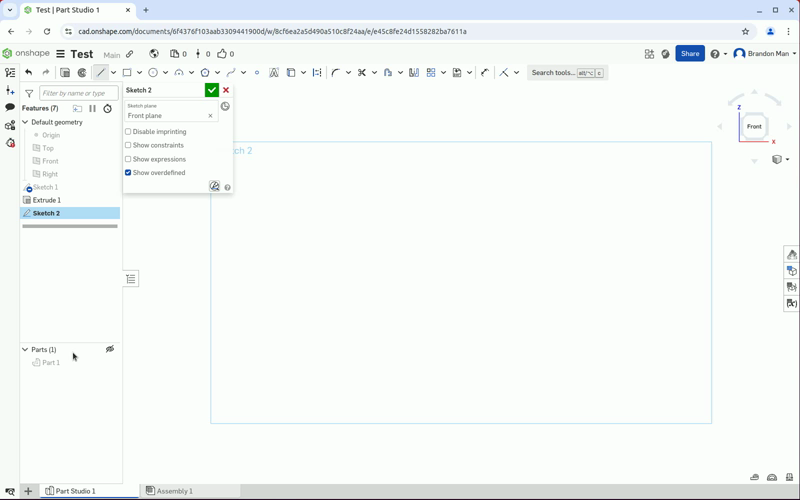
mouse_move(444, 308)
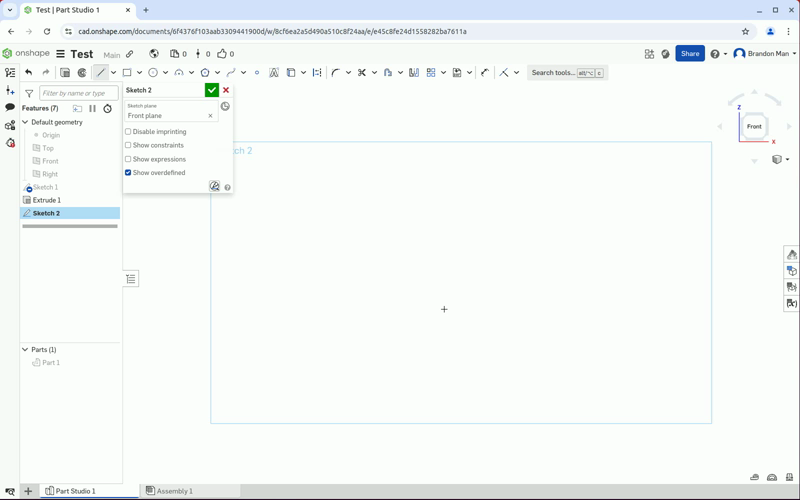
click(444, 308)
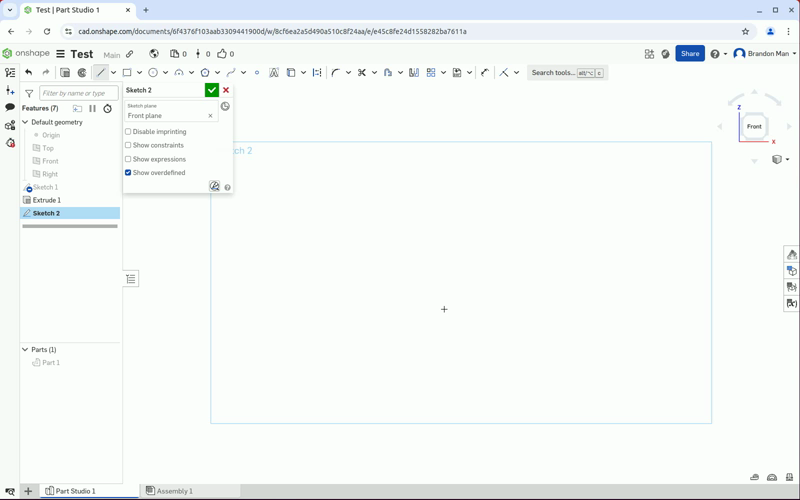
key_up(shift)
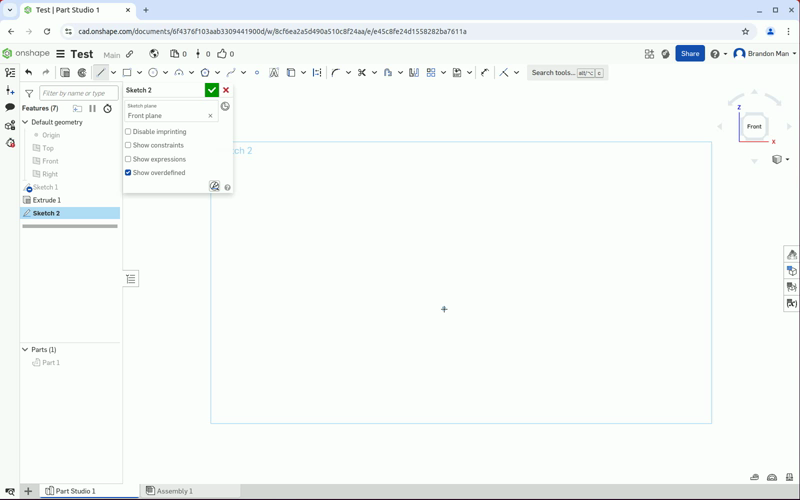
key_down(shift)
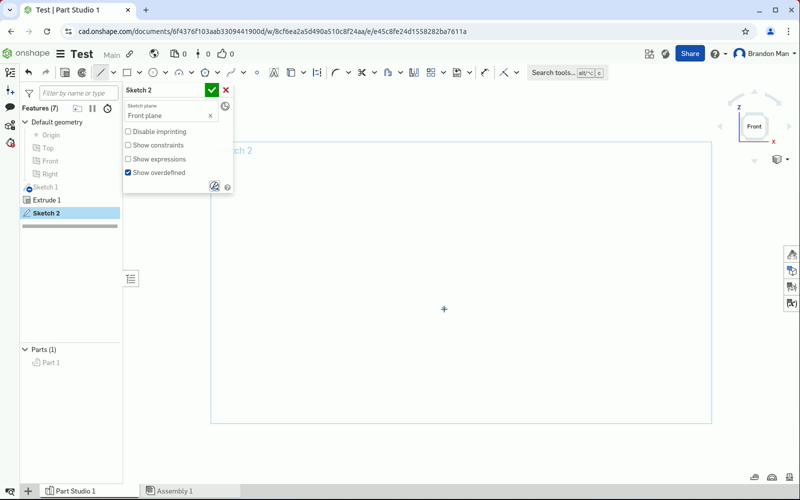
mouse_move(474, 308)
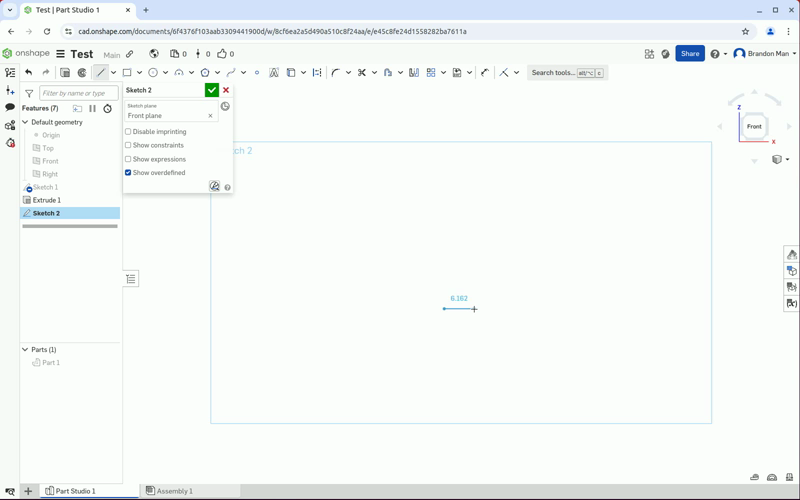
mouse_move(464, 308)
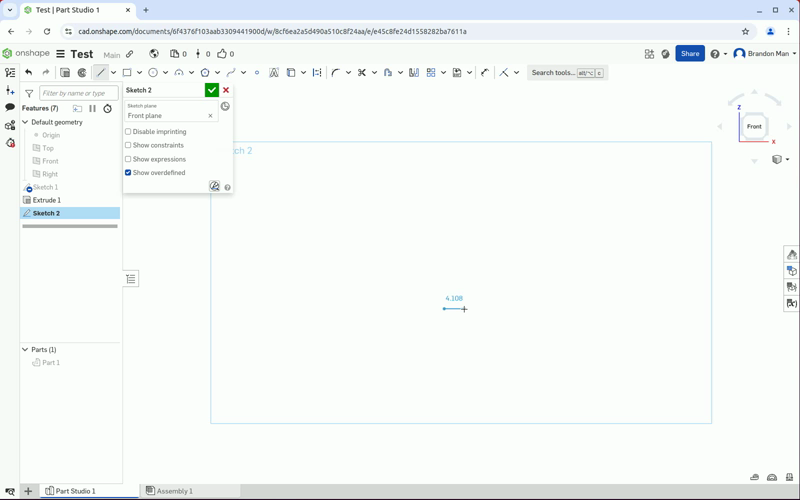
click(464, 308)
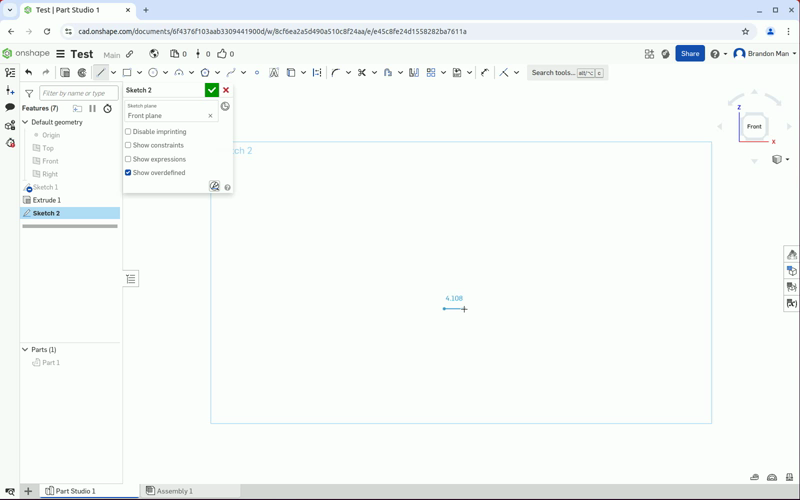
key_up(shift)
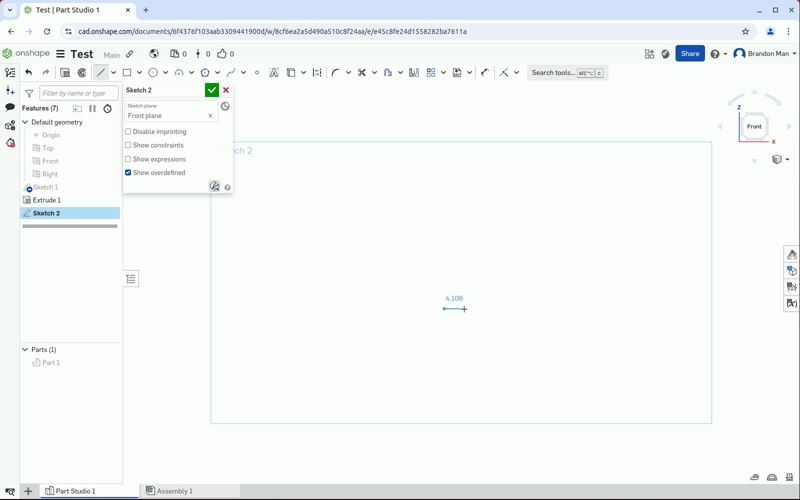
key_down(shift)
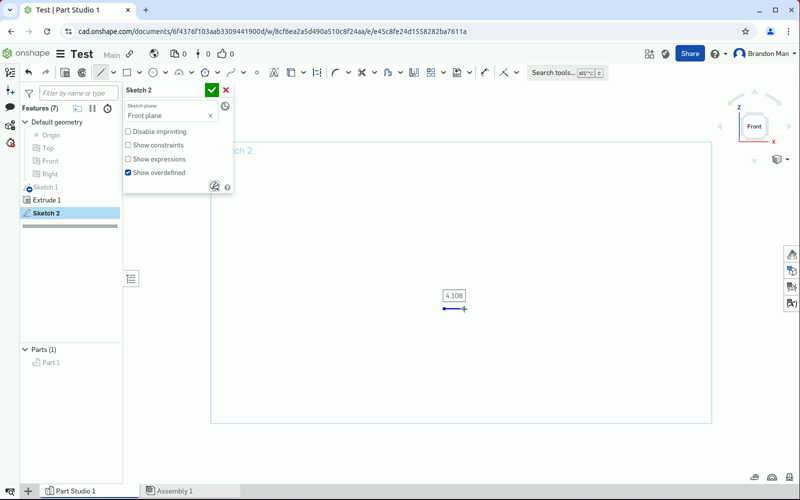
mouse_move(464, 236)
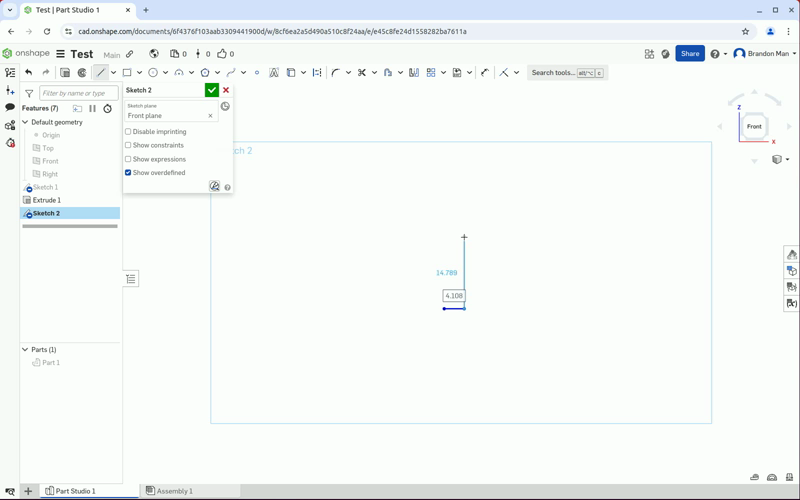
click(464, 236)
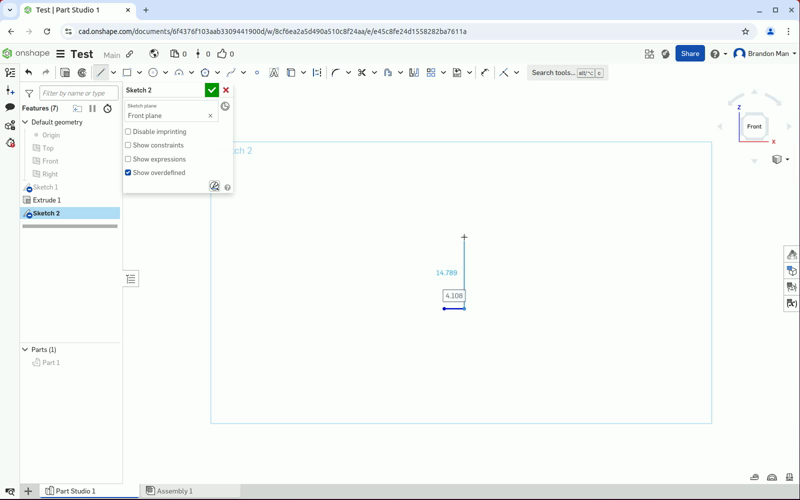
key_up(shift)
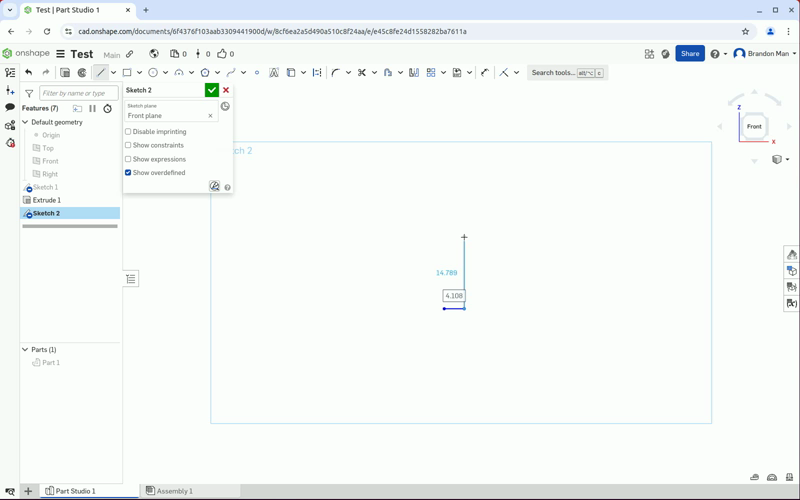
key_down(shift)
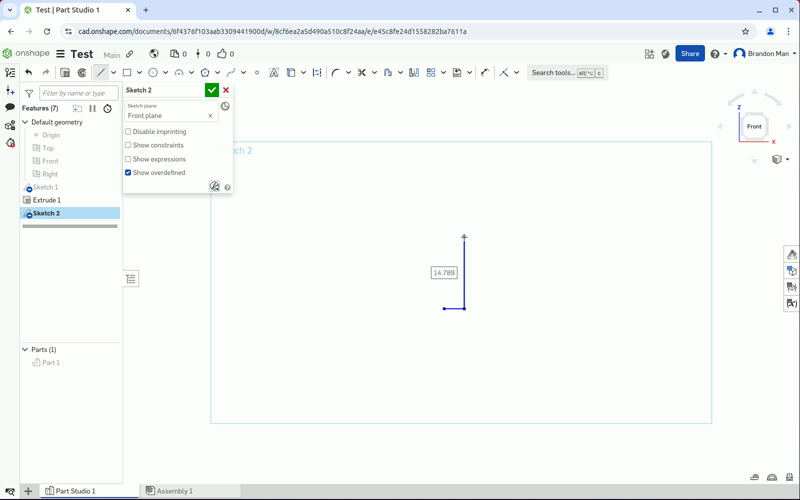
mouse_move(494, 236)
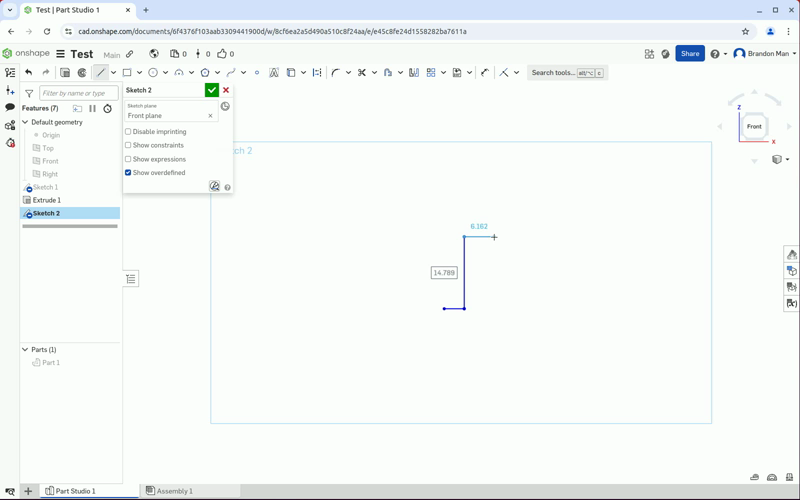
mouse_move(444, 236)
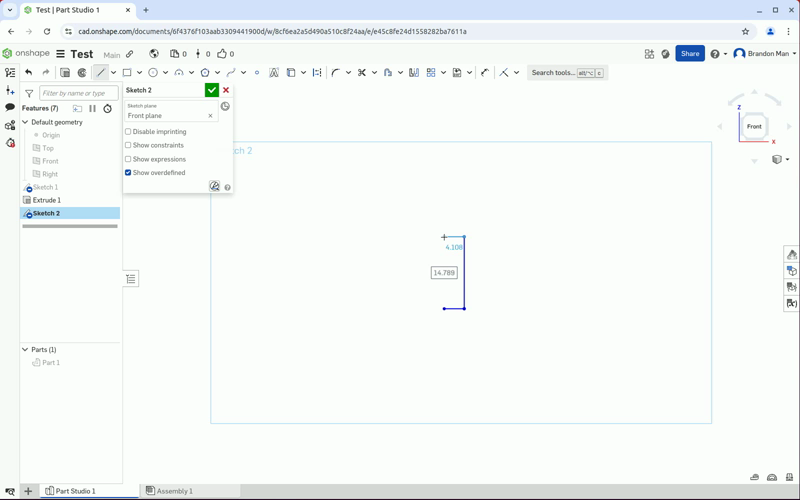
click(444, 236)
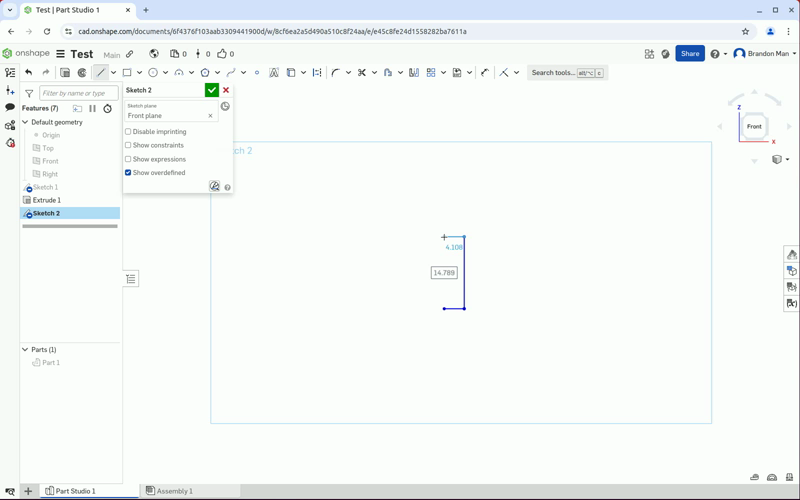
key_up(shift)
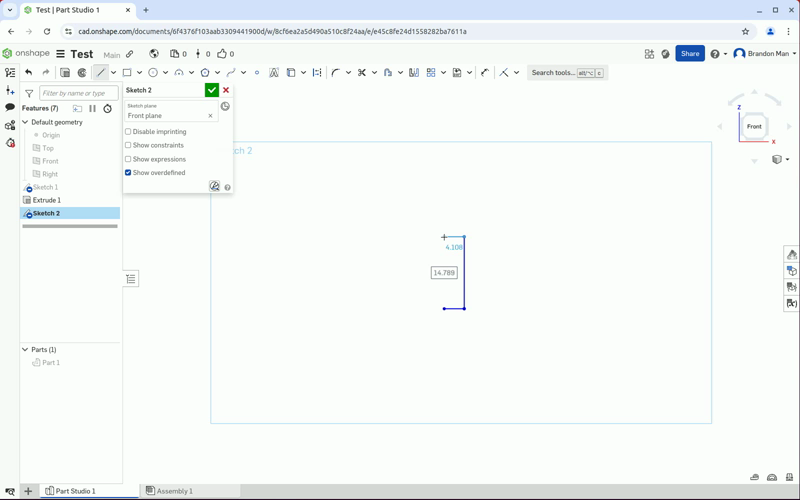
key_down(shift)
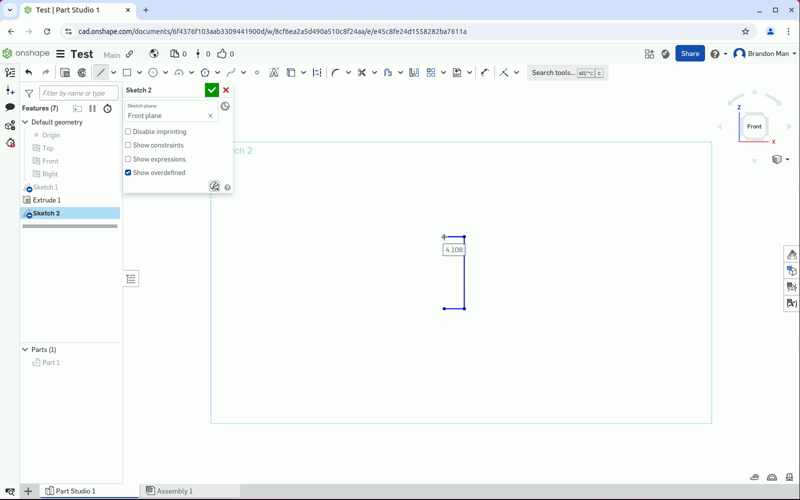
mouse_move(444, 308)
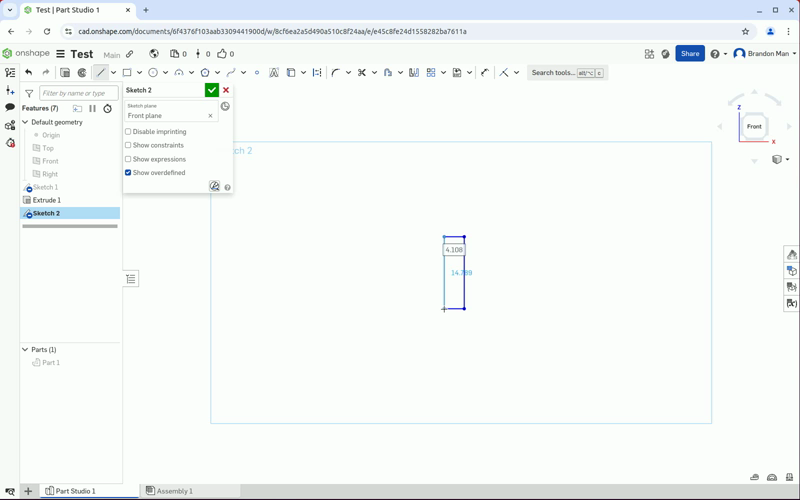
key_up(shift)
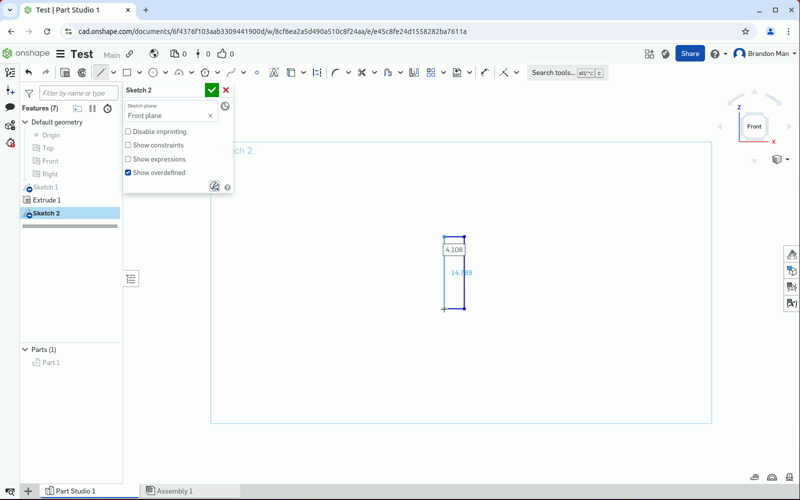
click(444, 308)
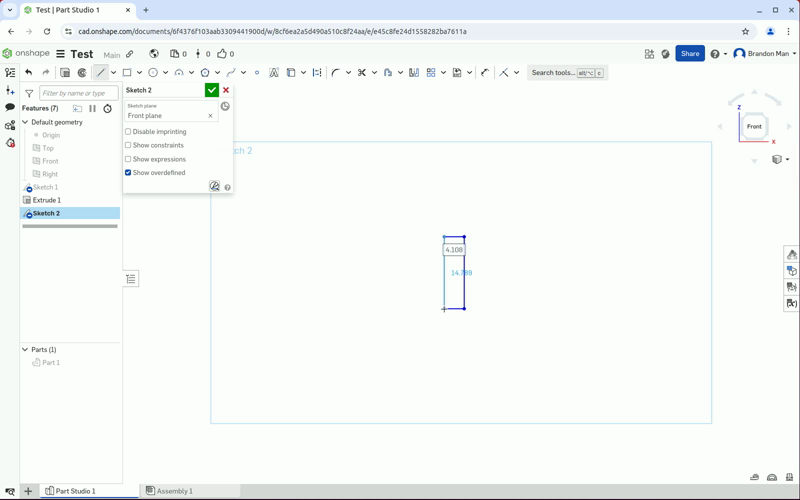
key(esc)
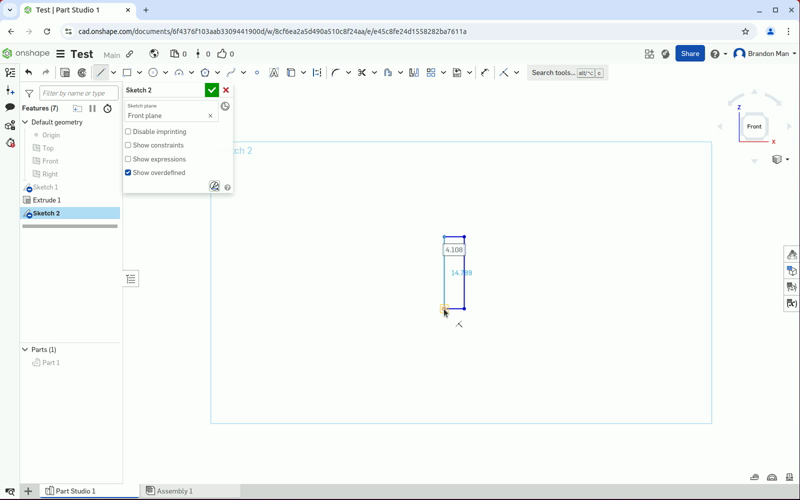
mouse_move(456, 252)
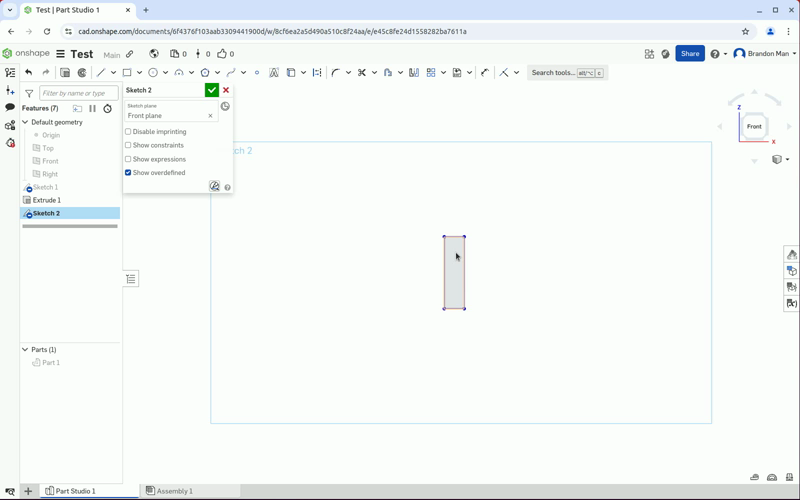
scroll(6)
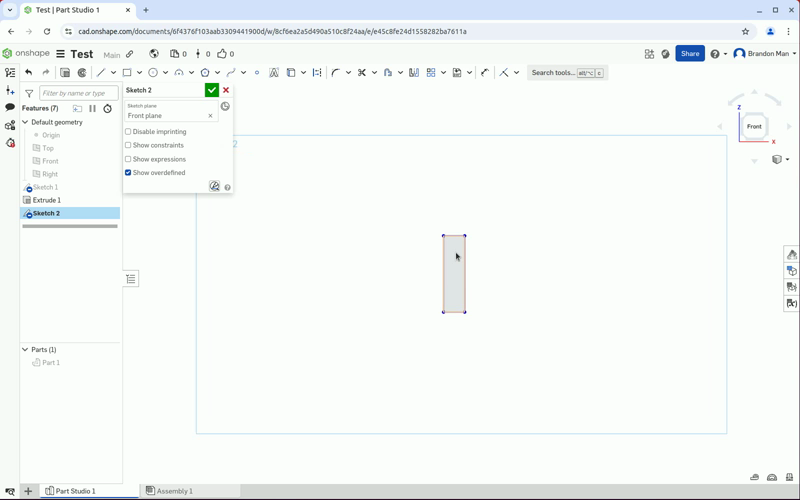
scroll(6)
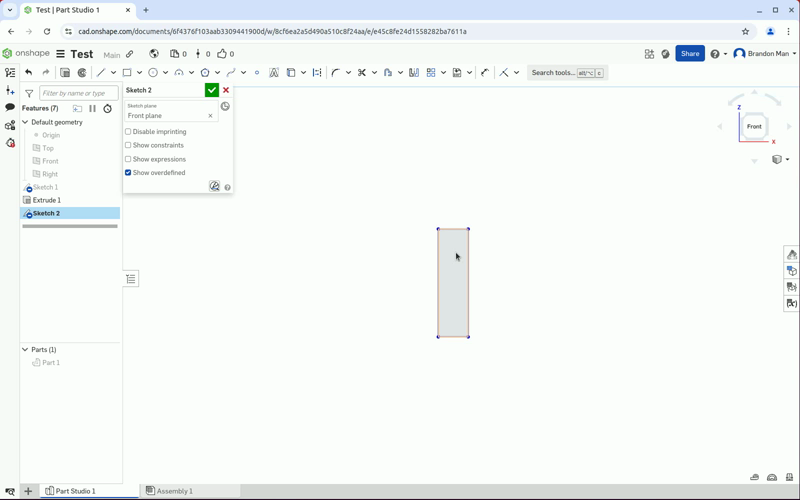
scroll(6)
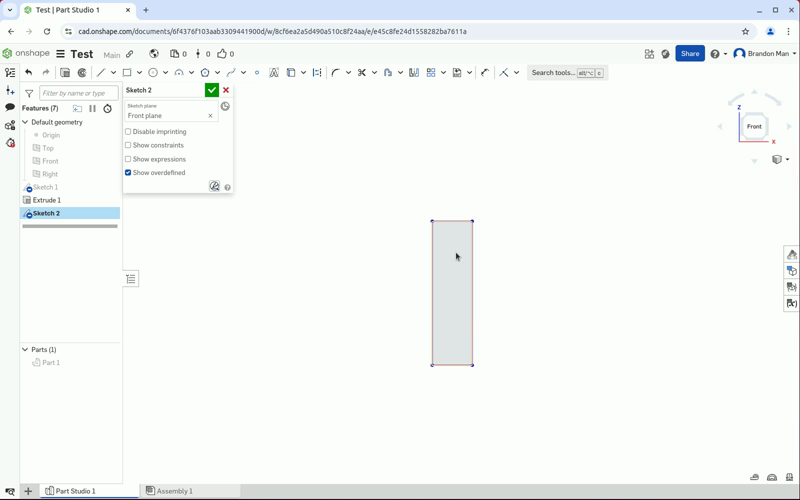
scroll(6)
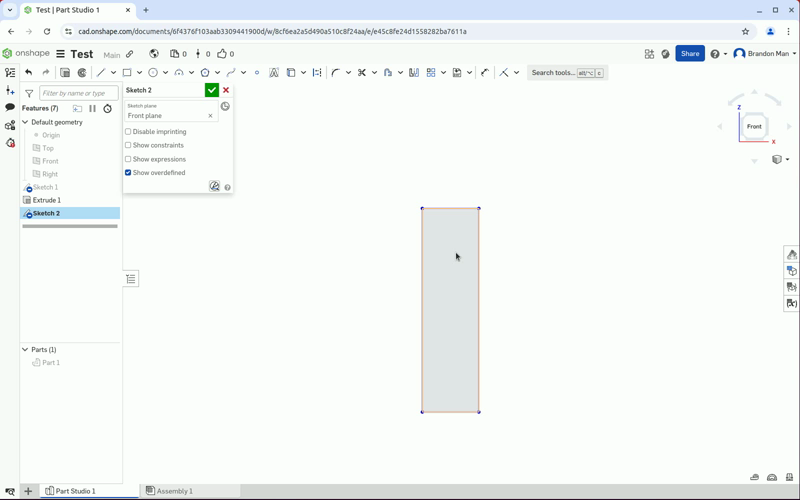
scroll(6)
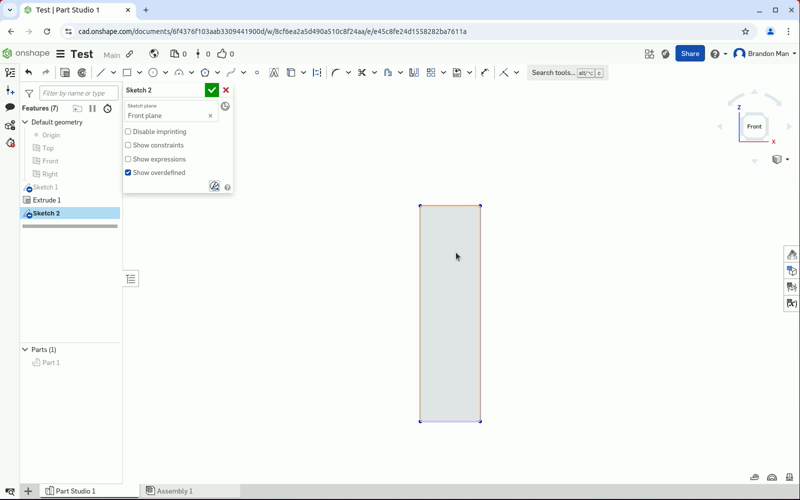
scroll(6)
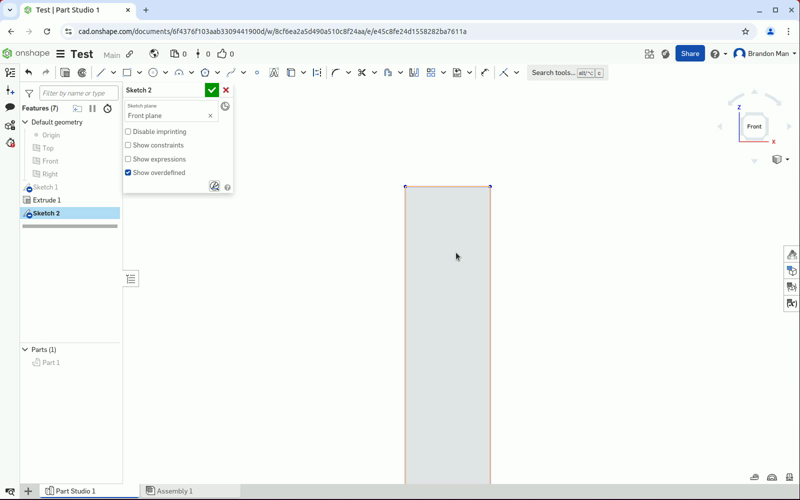
scroll(6)
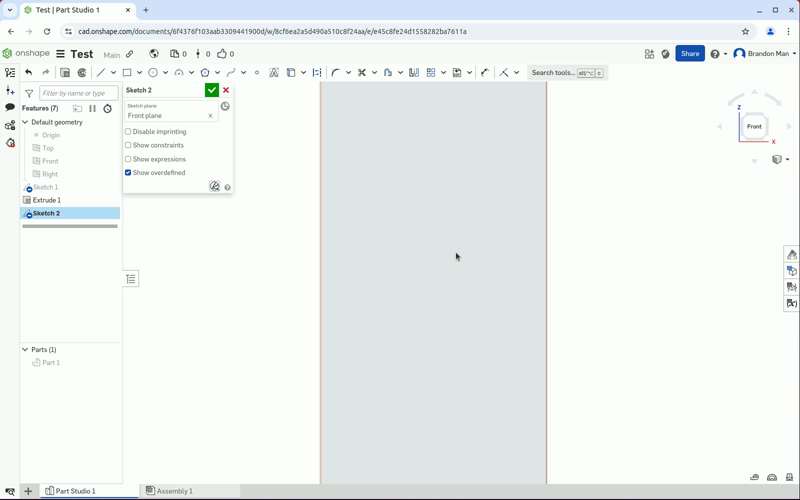
click(456, 252)
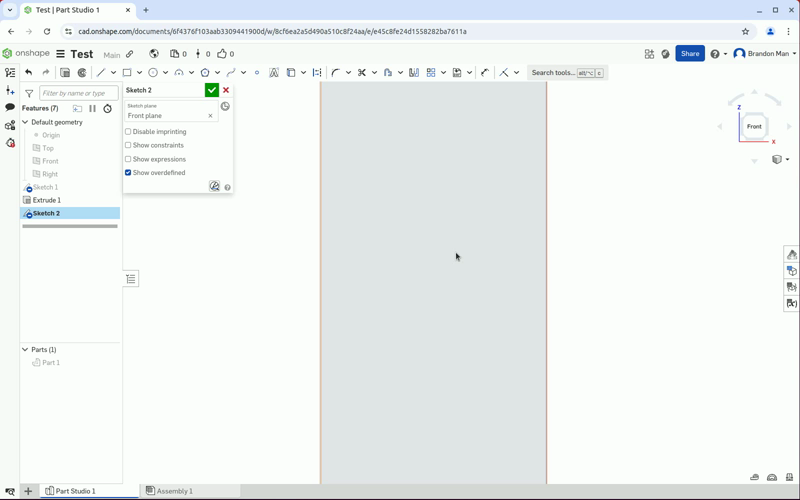
scroll(-6)
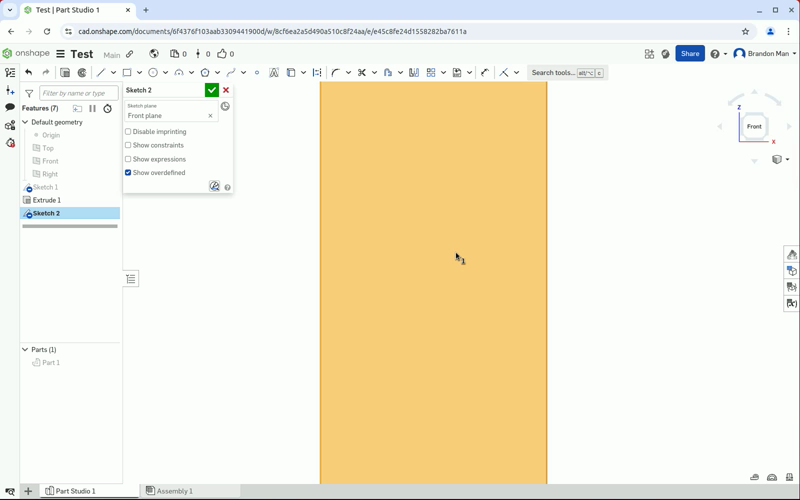
scroll(-6)
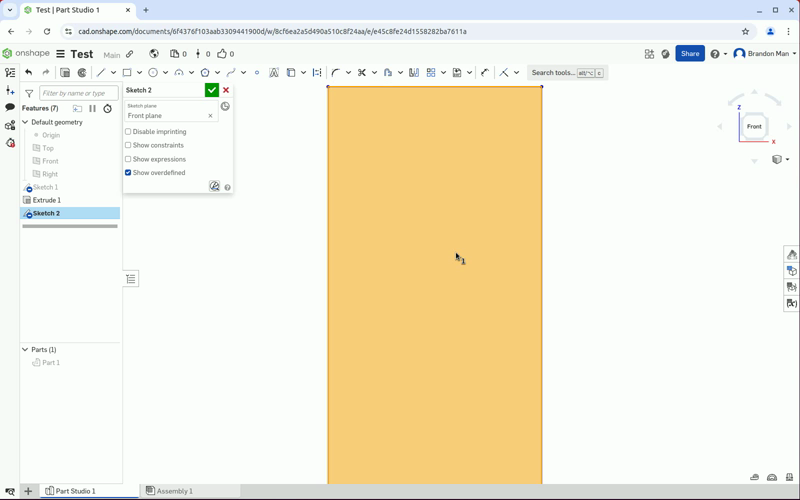
scroll(-6)
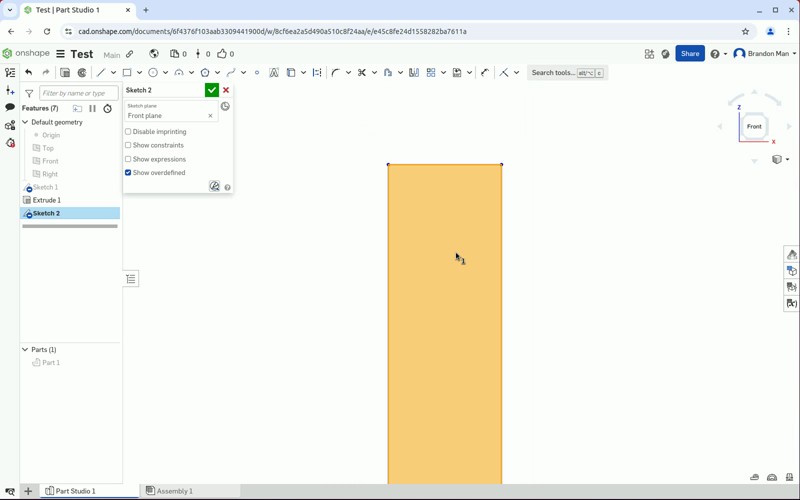
scroll(-6)
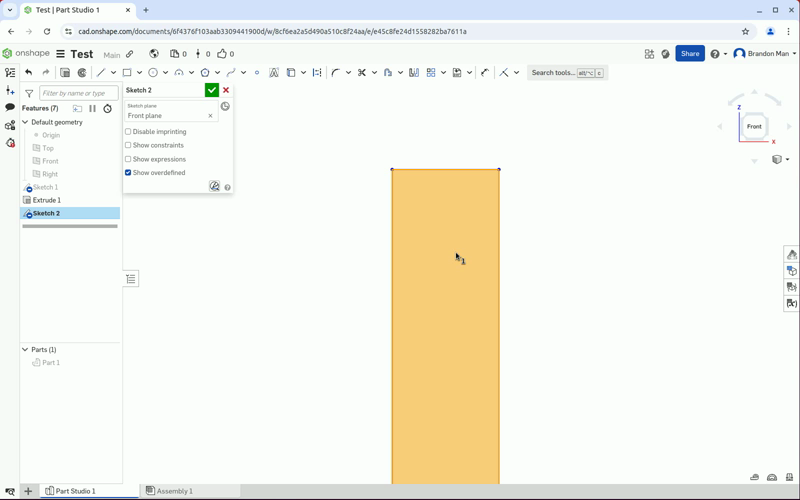
scroll(-6)
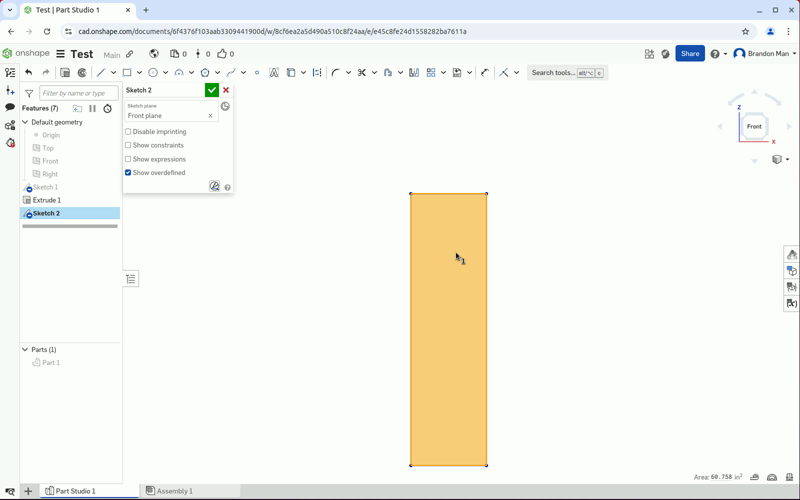
scroll(-6)
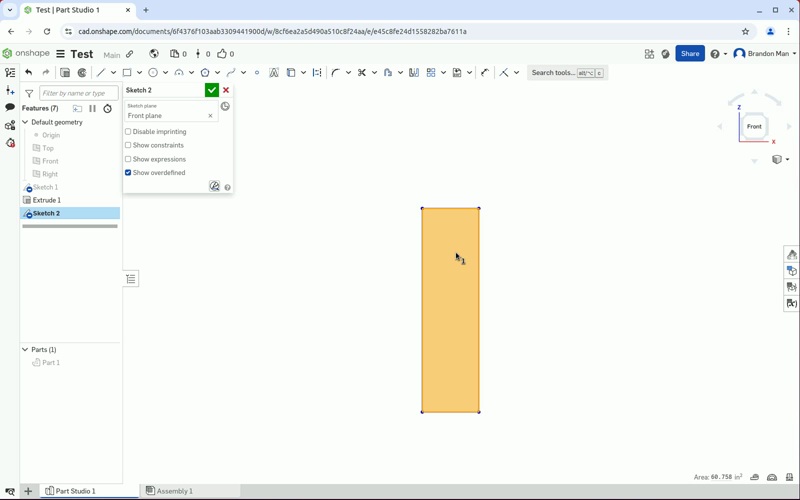
scroll(-6)
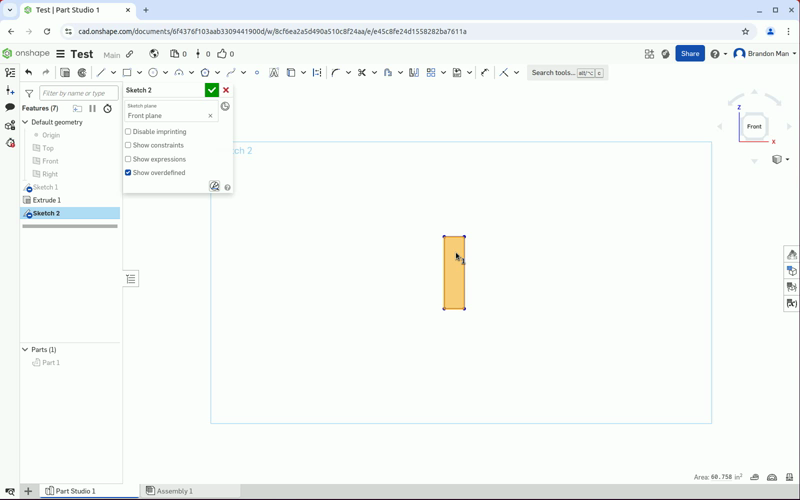
mouse_move(73, 352)
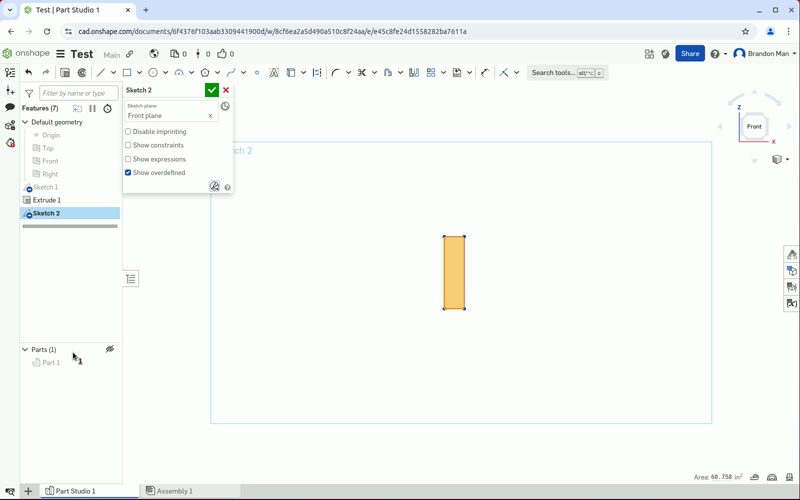
key(shift+y)
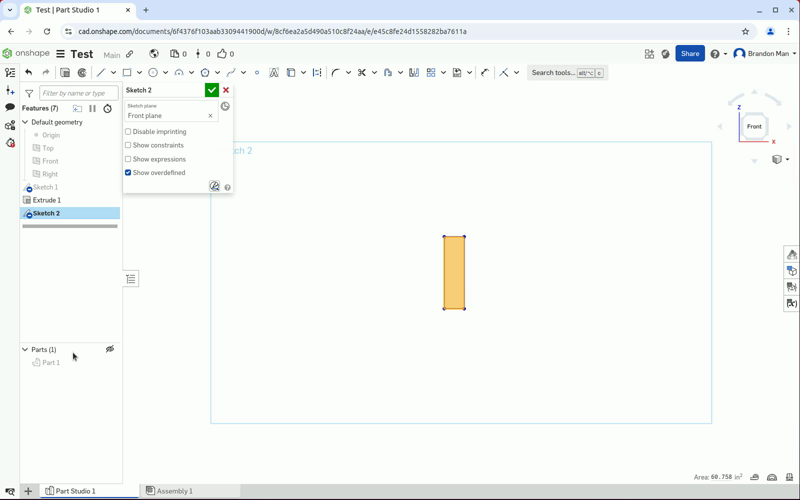
key(shift+e)
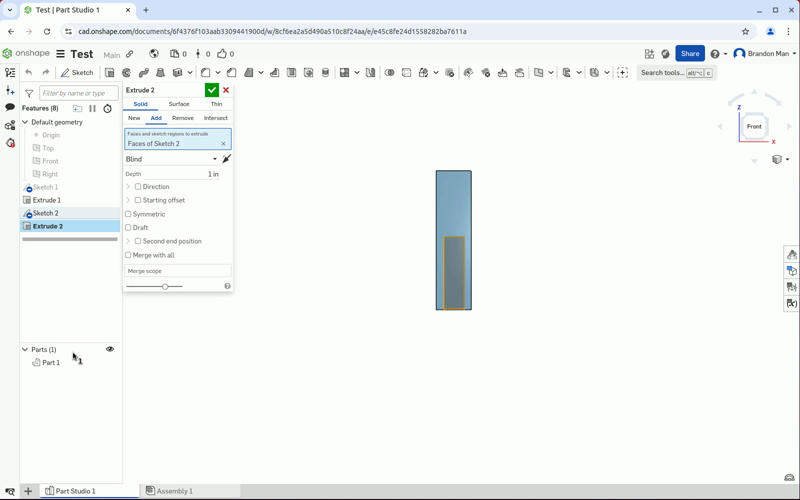
mouse_move(143, 106)
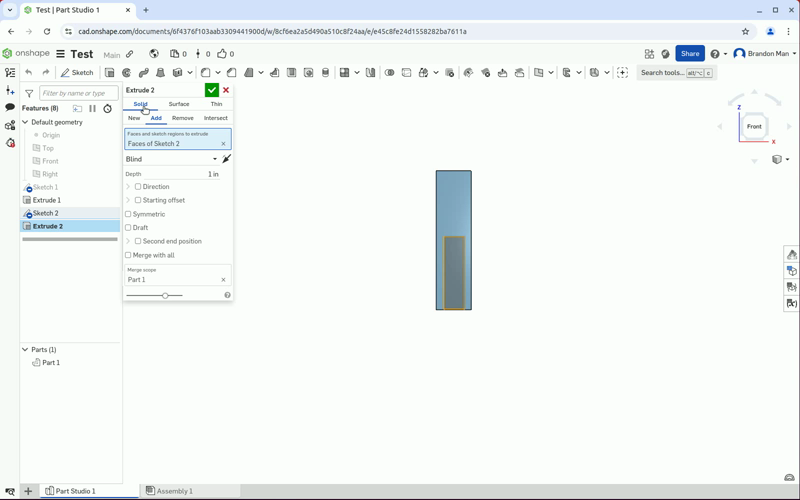
click(143, 106)
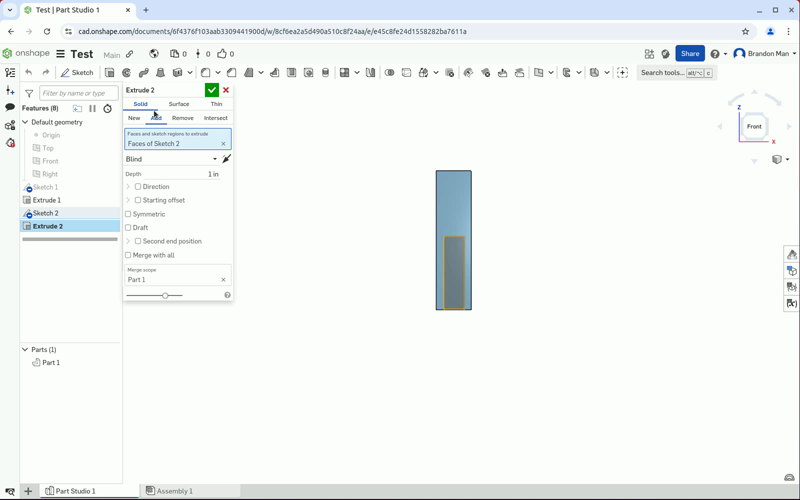
mouse_move(186, 120)
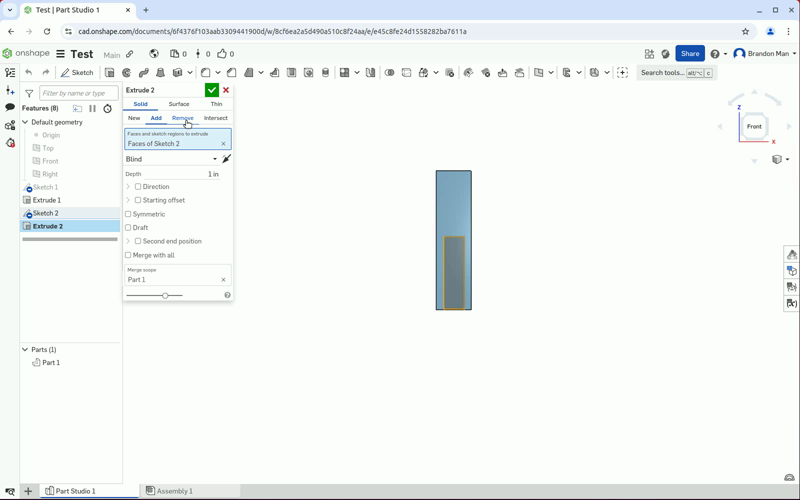
click(186, 120)
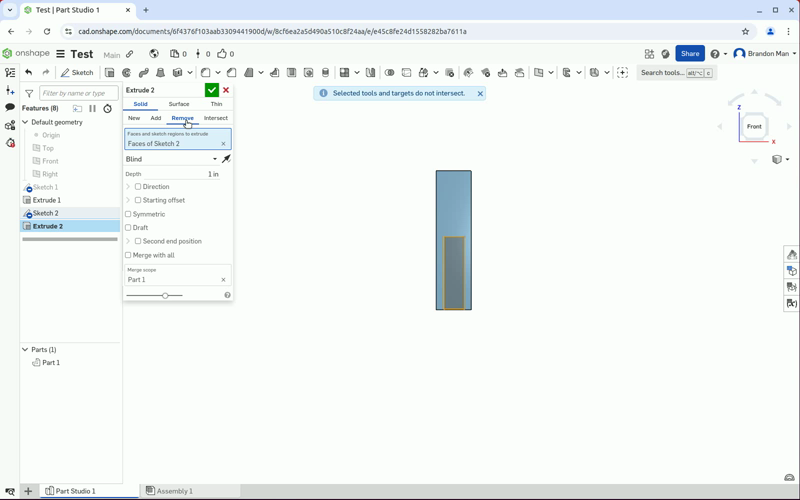
key(tab, 4)
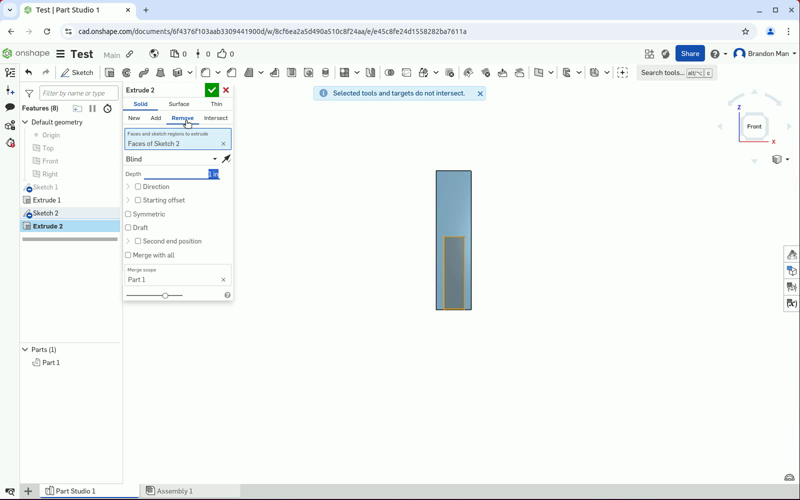
text(-3.611)
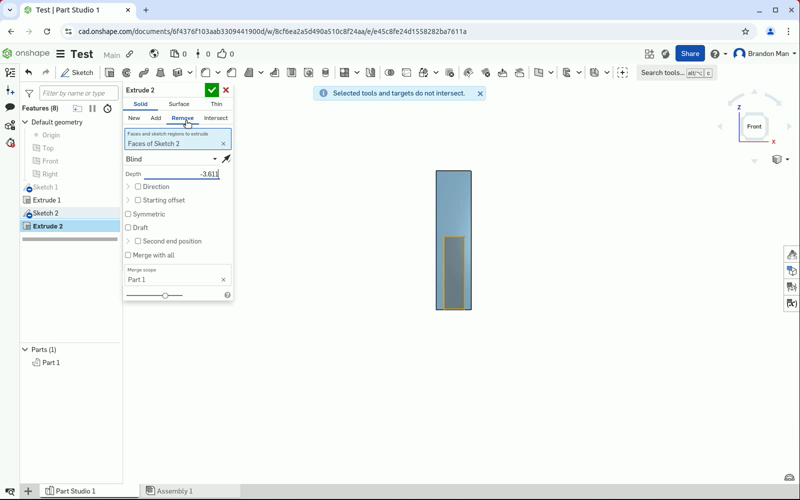
key(tab, 6)
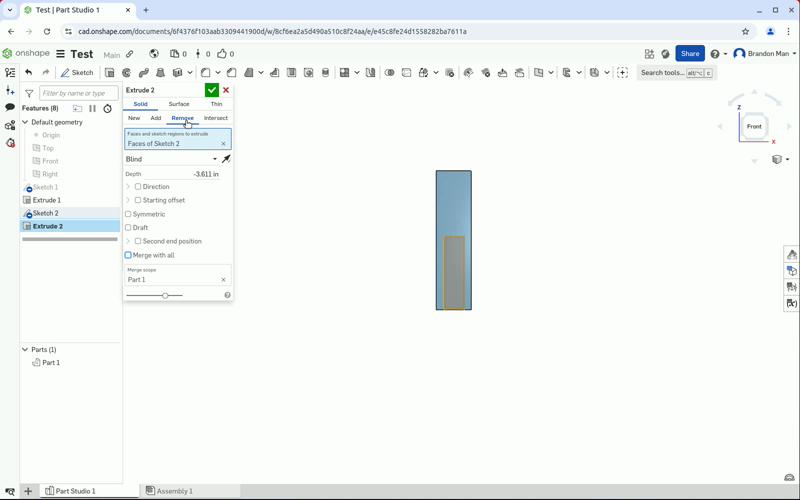
key(space)
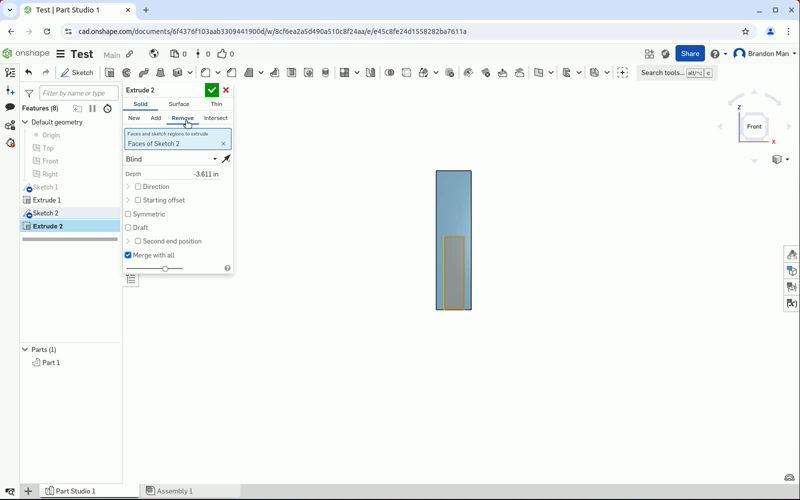
key(enter)
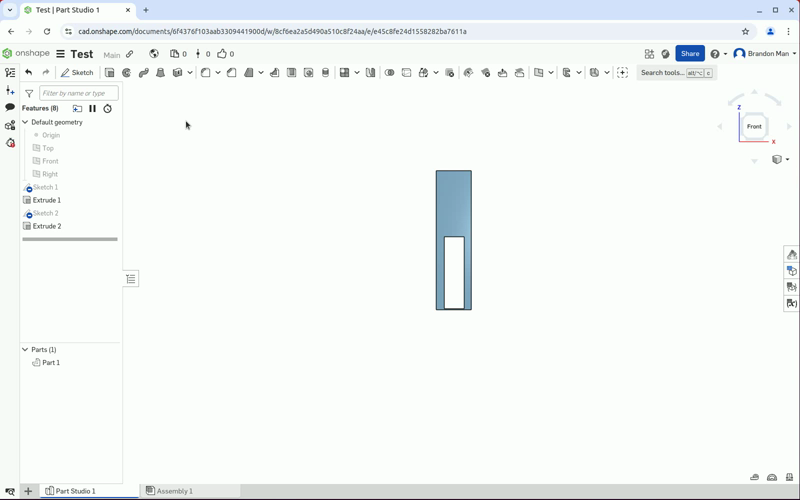
key(shift+h)
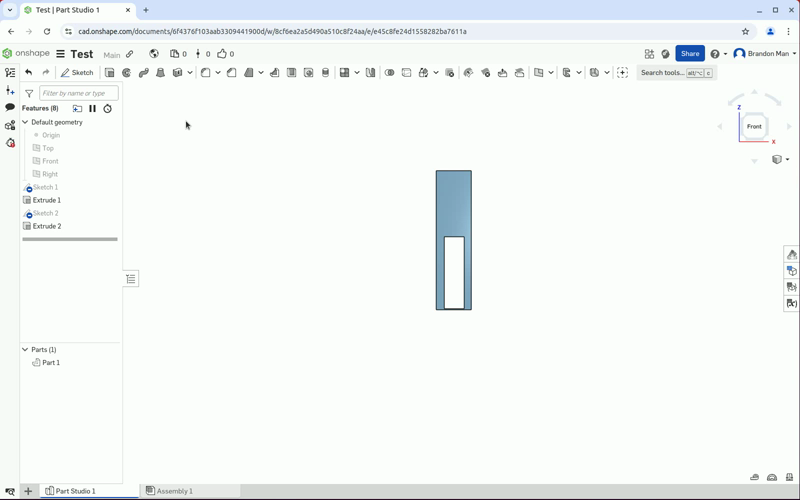
key(shift+h)
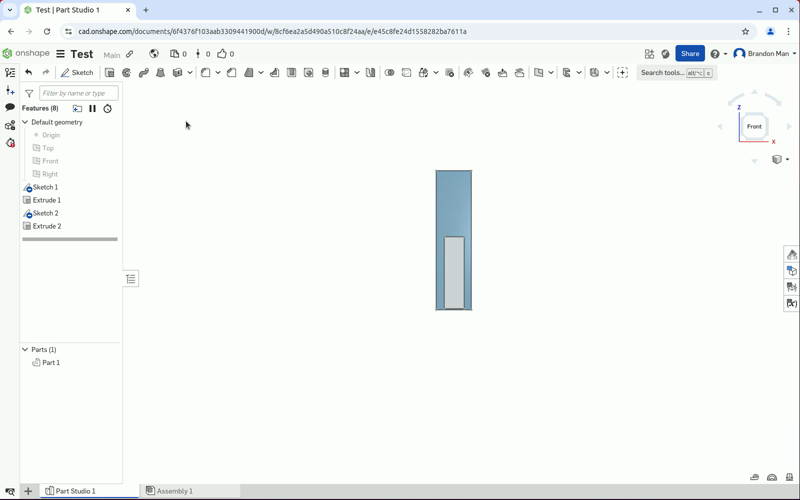
key(shift+7)
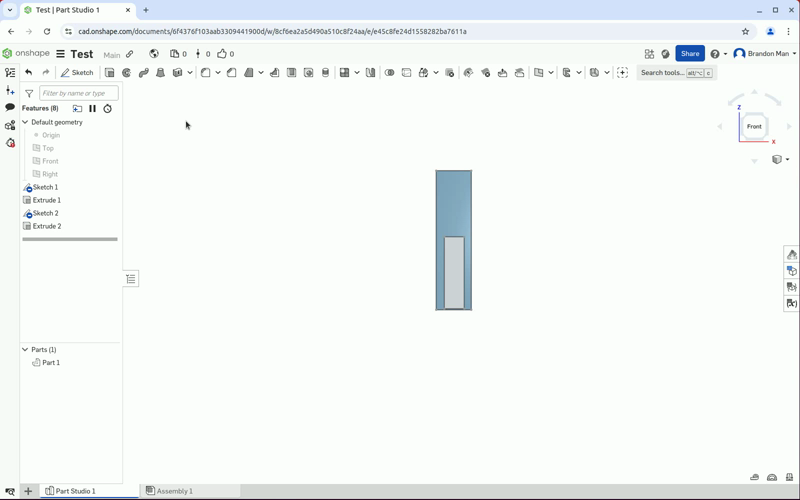
key(left, 2)
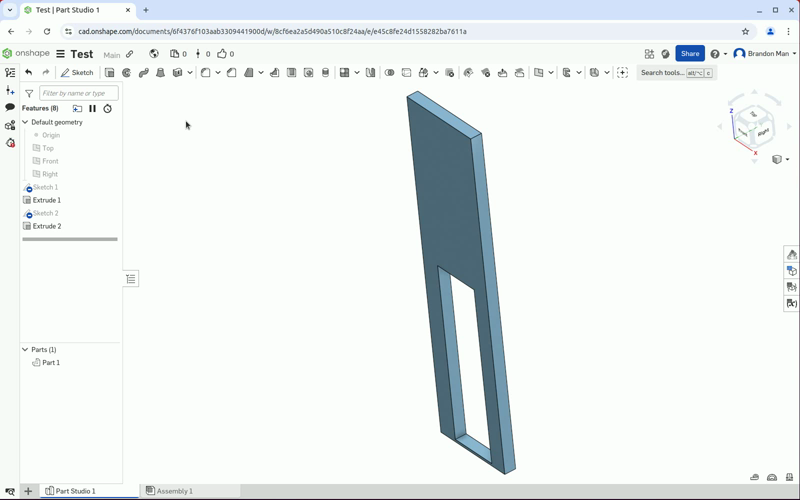
key(down, 2)
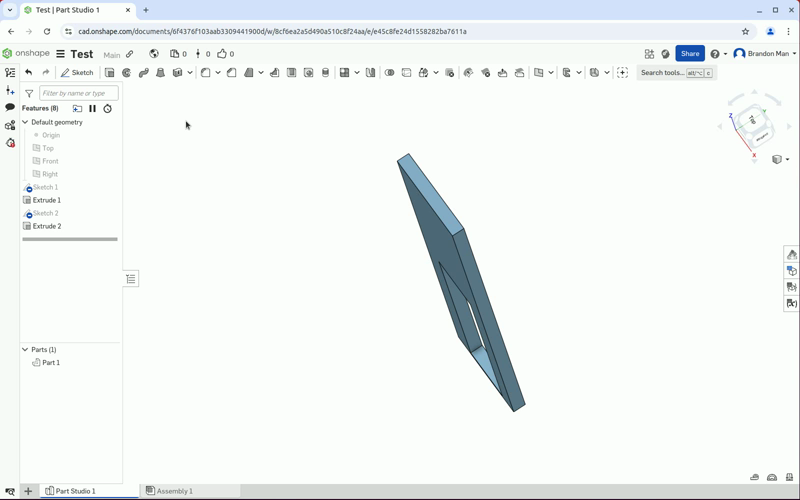
key(up, 2)
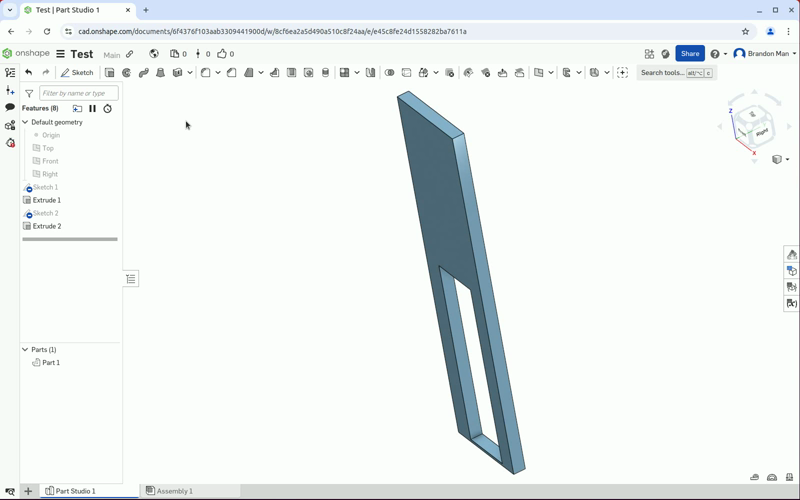
key(right, 2)
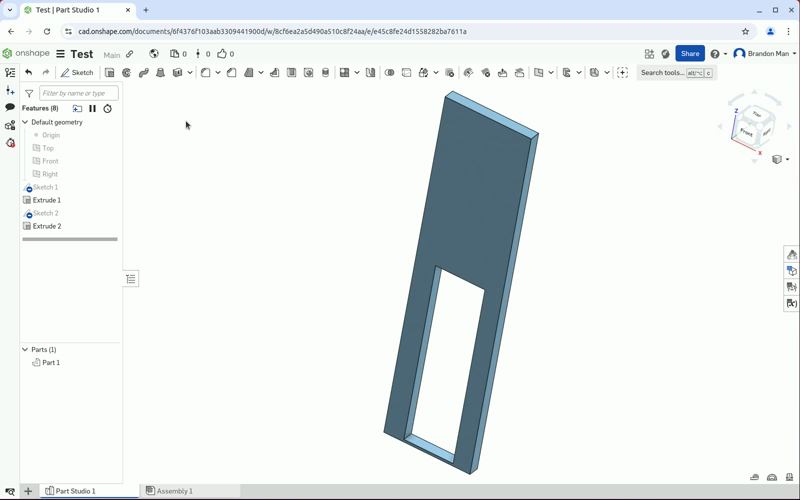
mouse_move(73, 189)
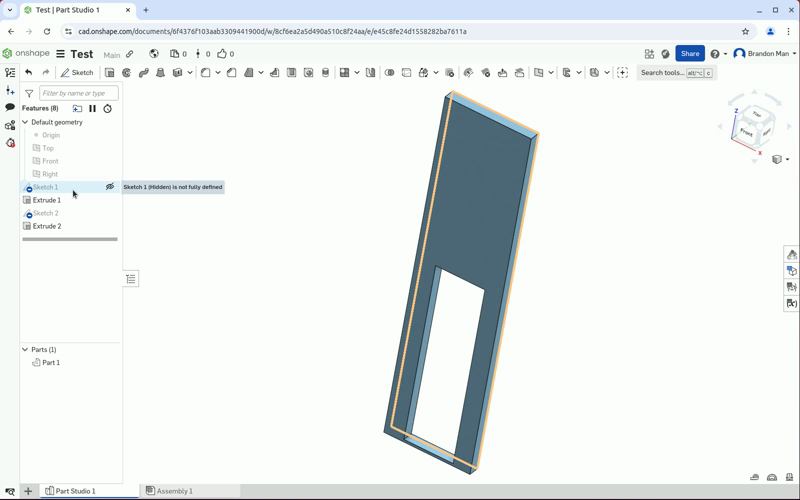
click(73, 189)